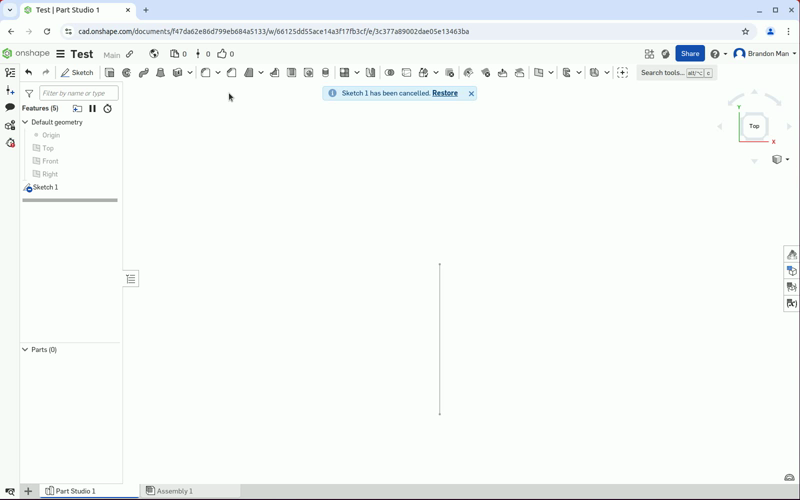
key(shift+h)
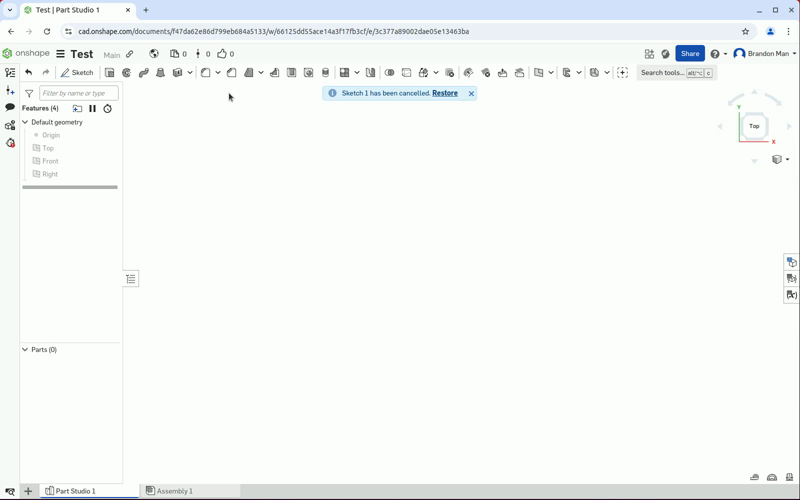
mouse_move(73, 352)
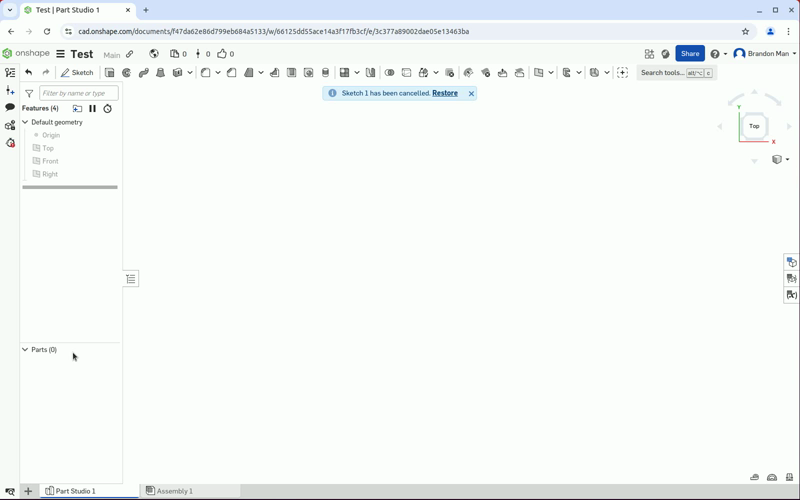
key(y)
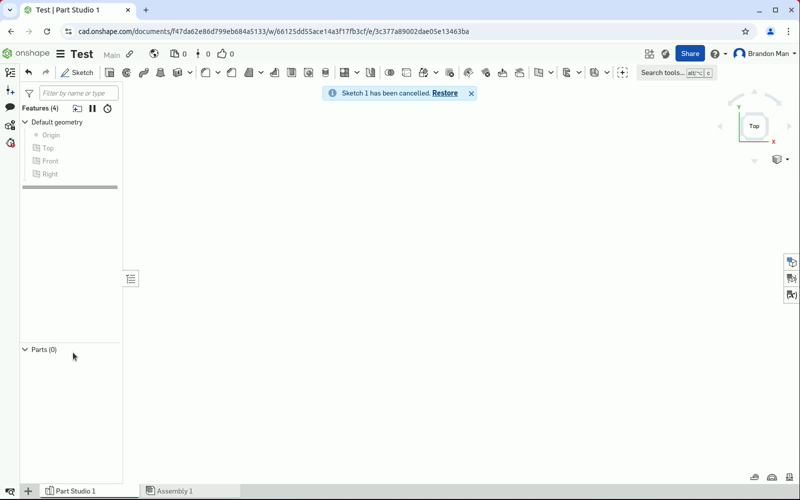
key(shift+p)
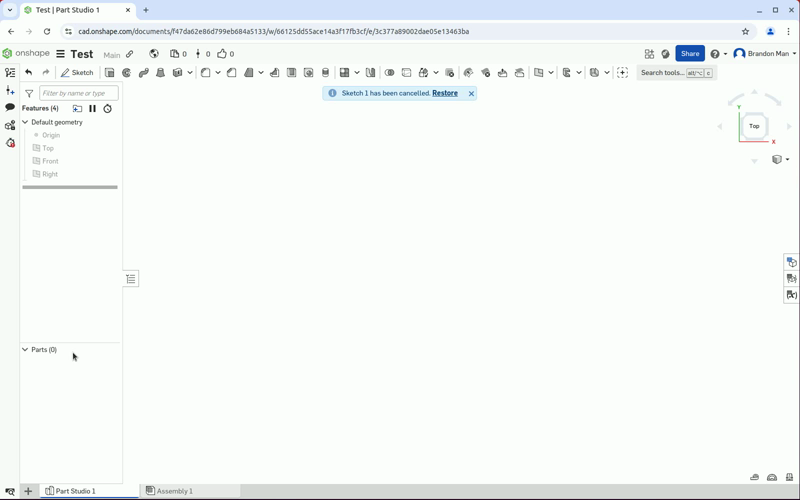
key(space)
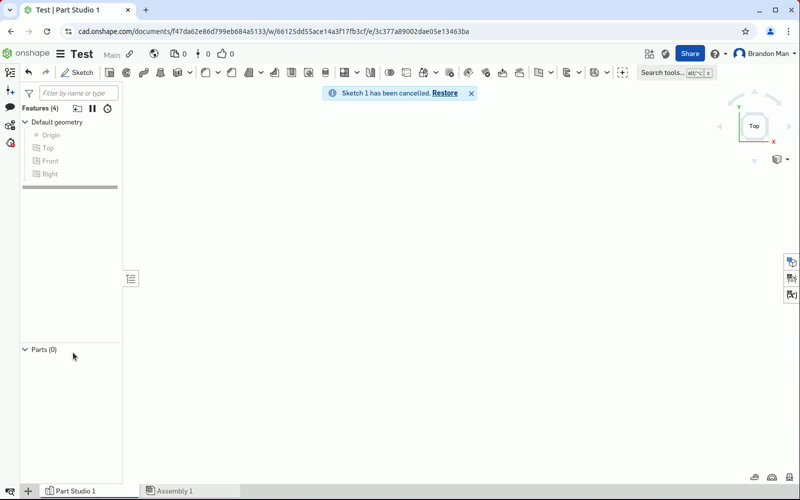
key_down(shift)
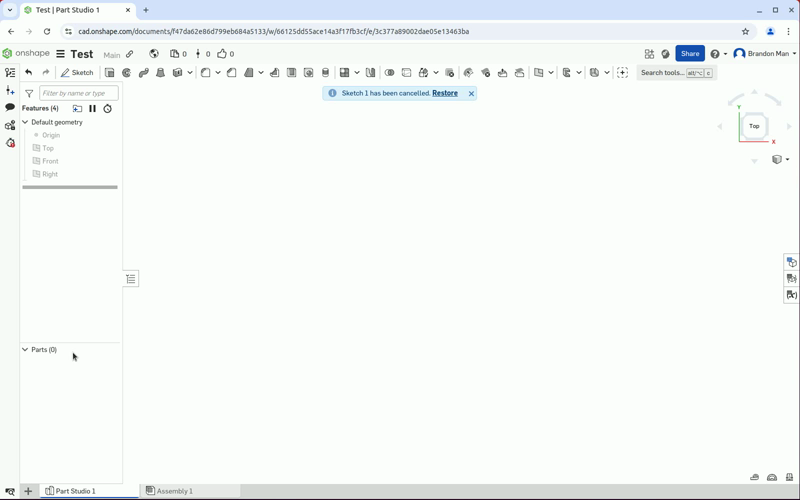
key(up)
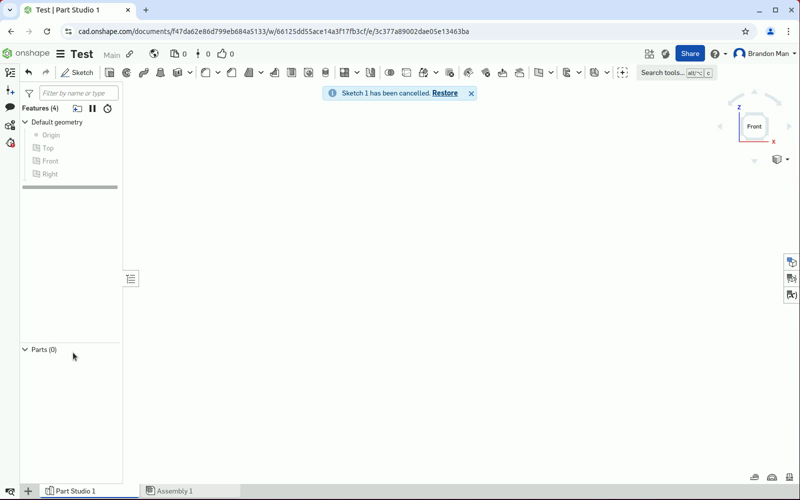
key_up(shift)
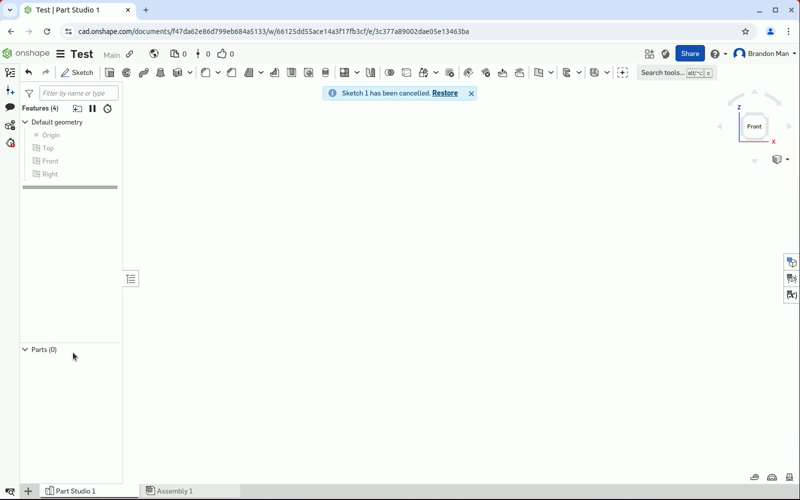
mouse_move(73, 352)
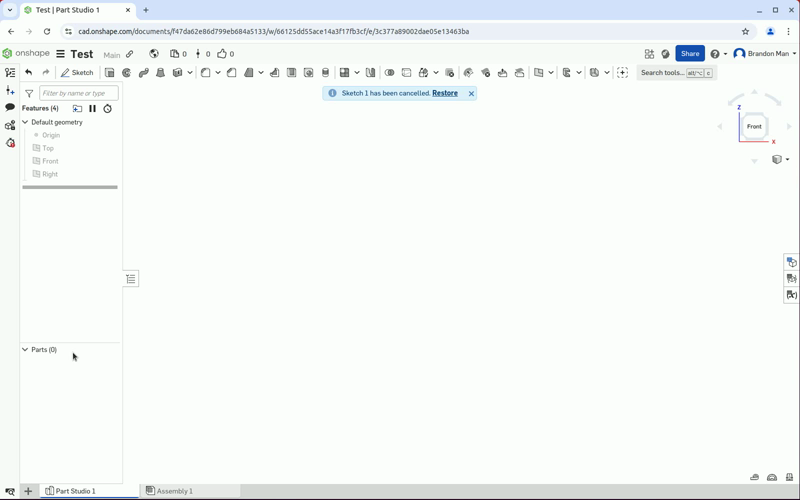
key(shift+y)
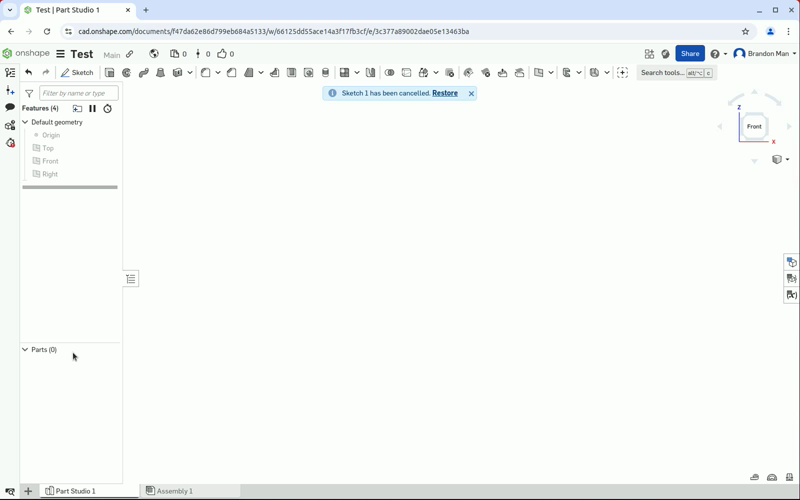
key(shift+s)
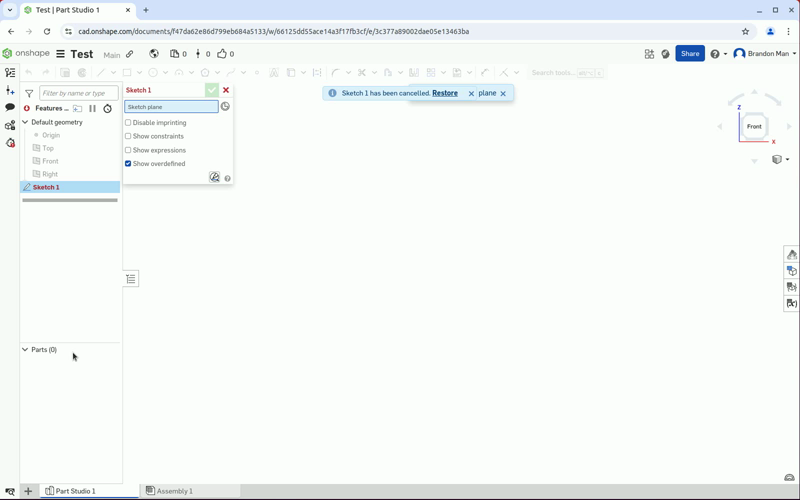
mouse_move(73, 163)
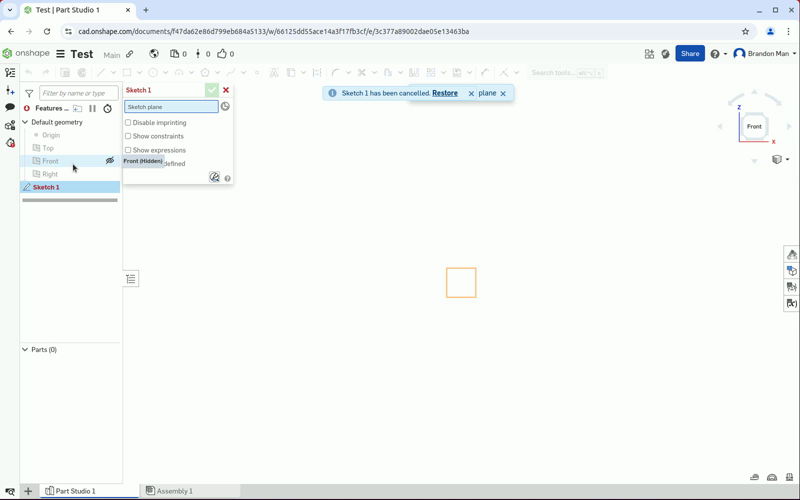
click(73, 163)
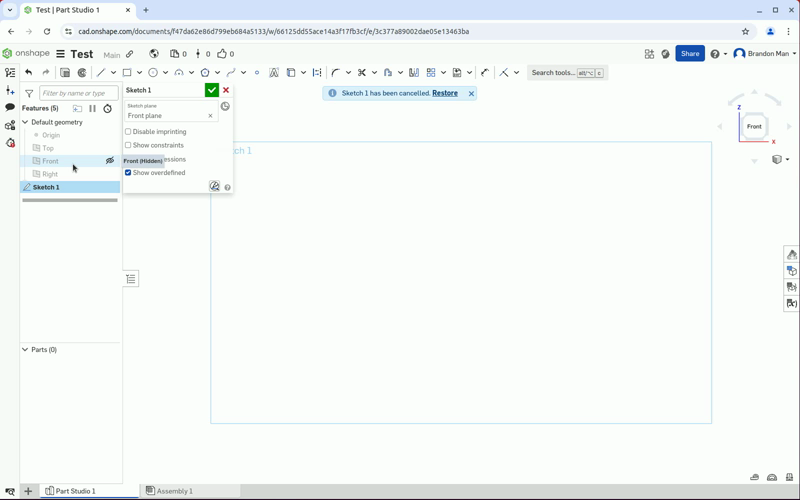
mouse_move(73, 352)
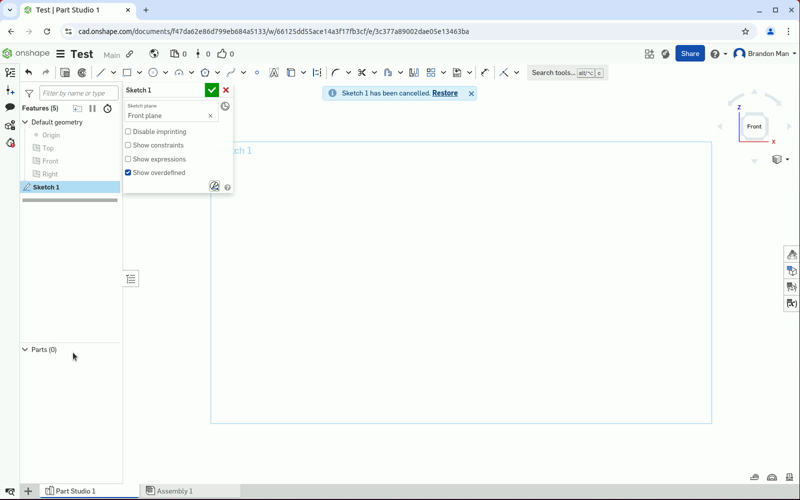
key(y)
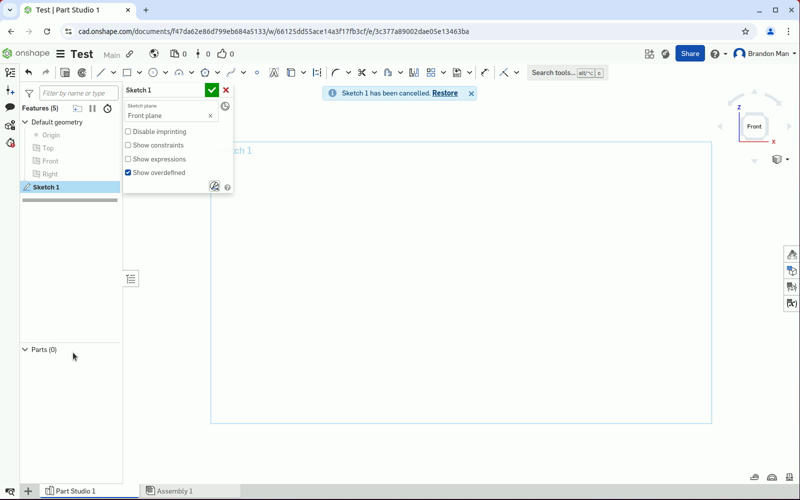
key(l)
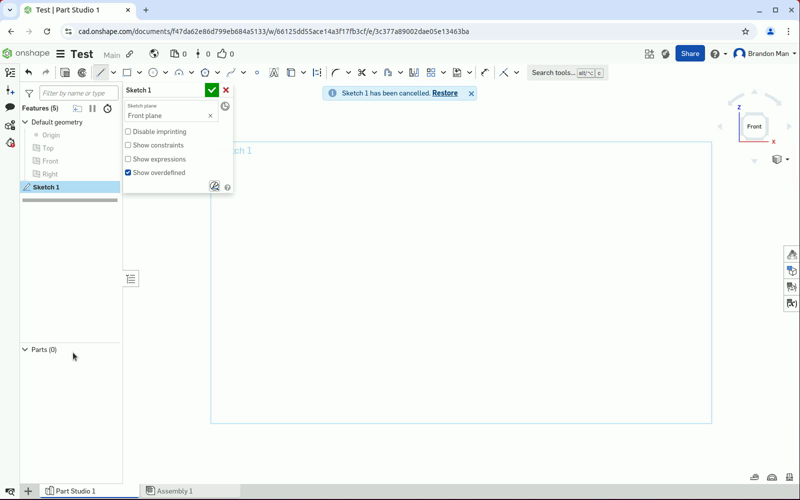
key_down(shift)
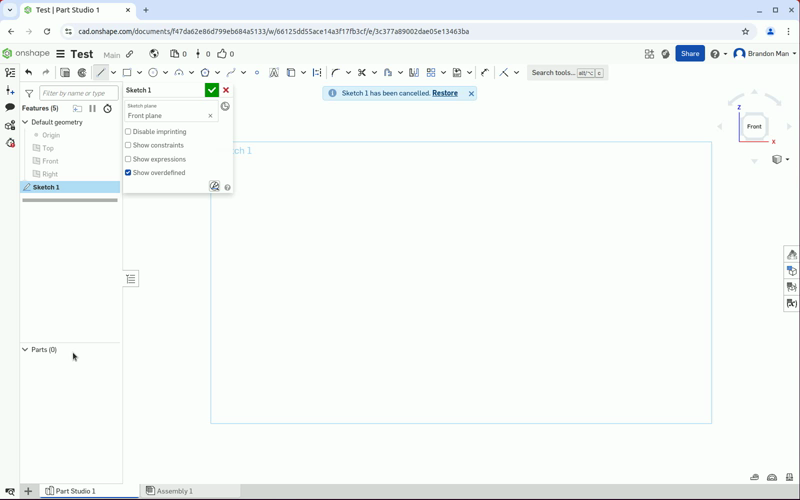
mouse_move(407, 282)
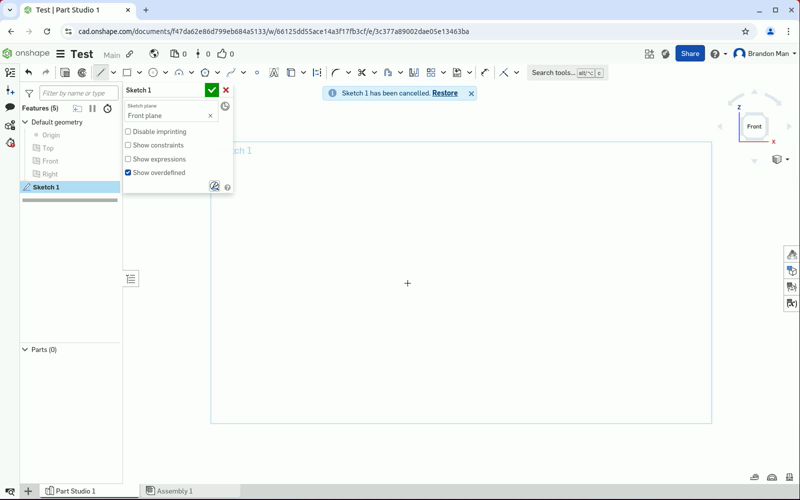
click(407, 282)
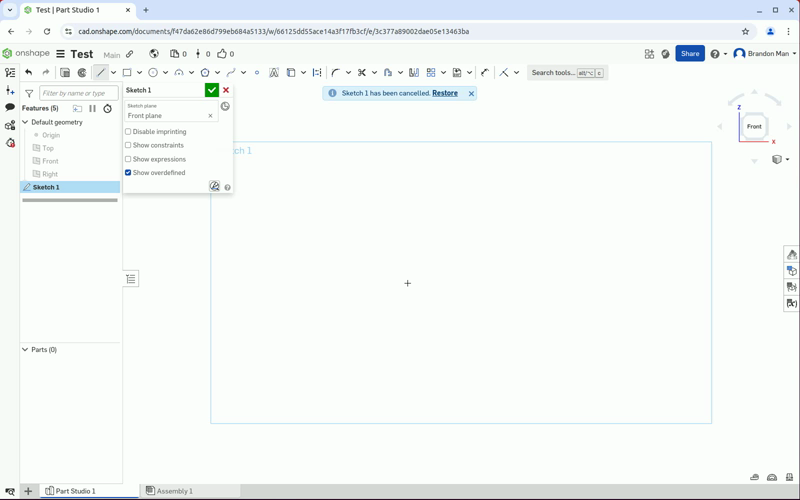
key_up(shift)
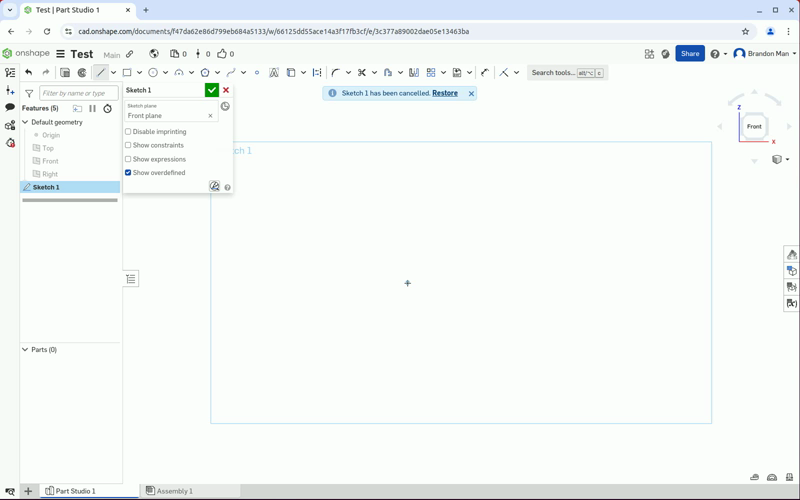
key_down(shift)
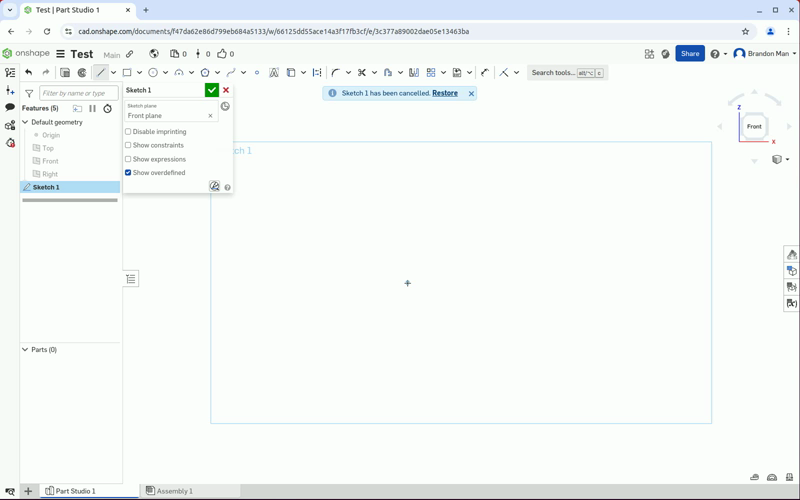
mouse_move(437, 282)
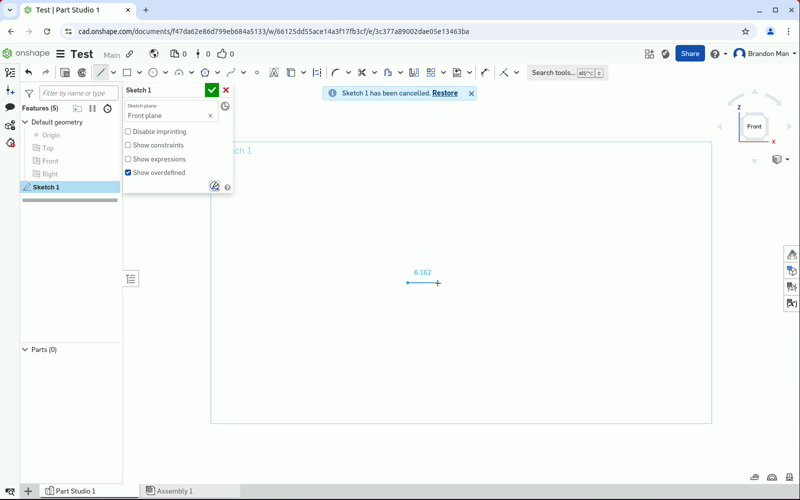
mouse_move(461, 282)
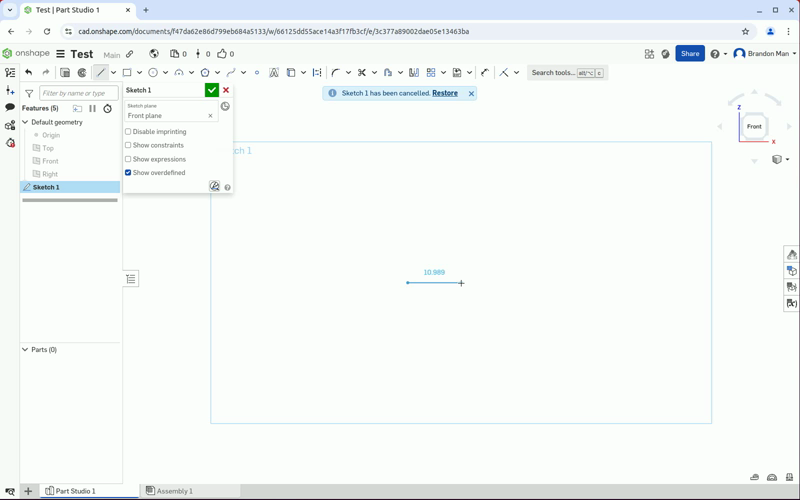
click(461, 282)
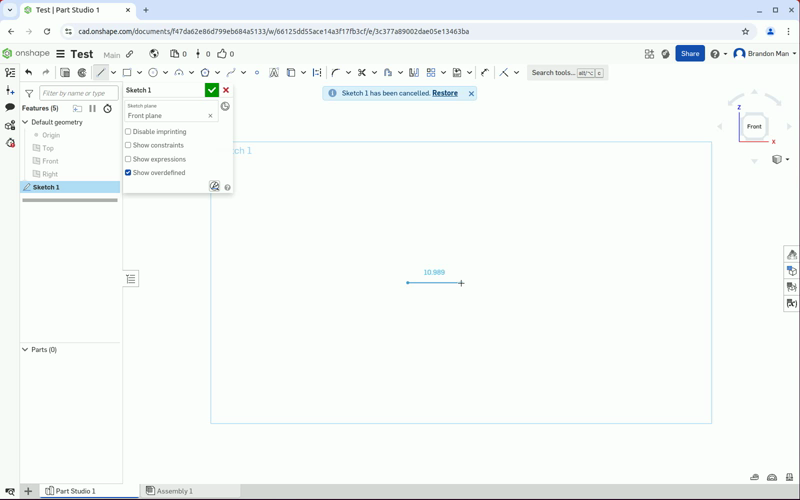
key_up(shift)
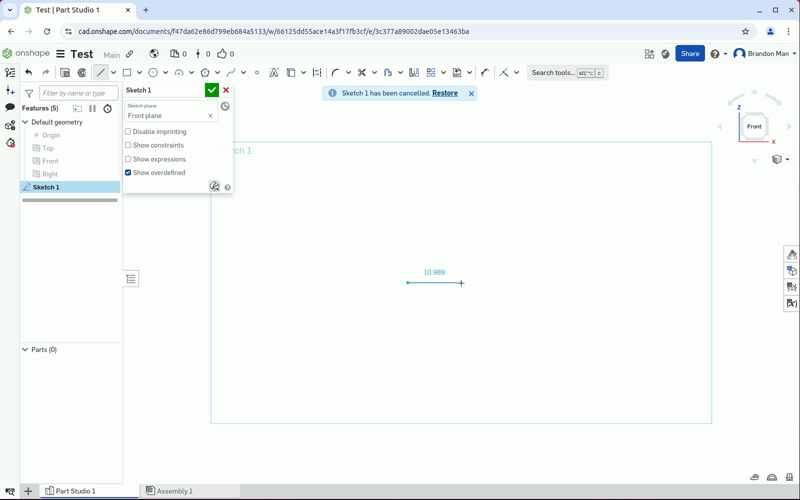
key_down(shift)
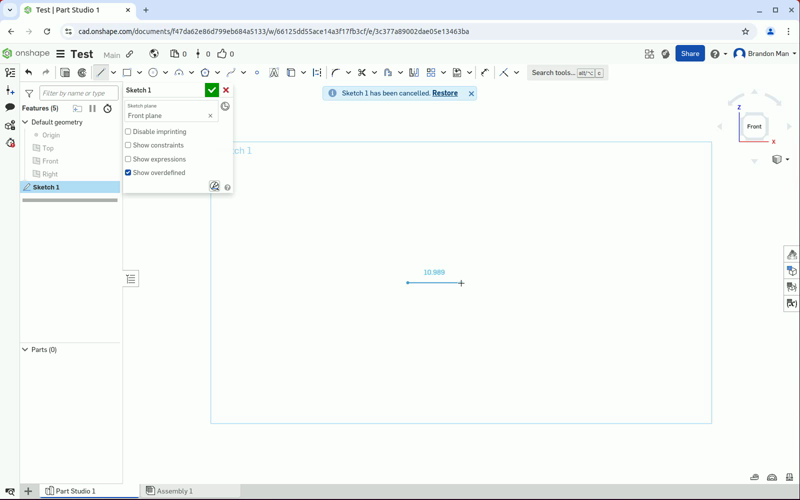
mouse_move(491, 282)
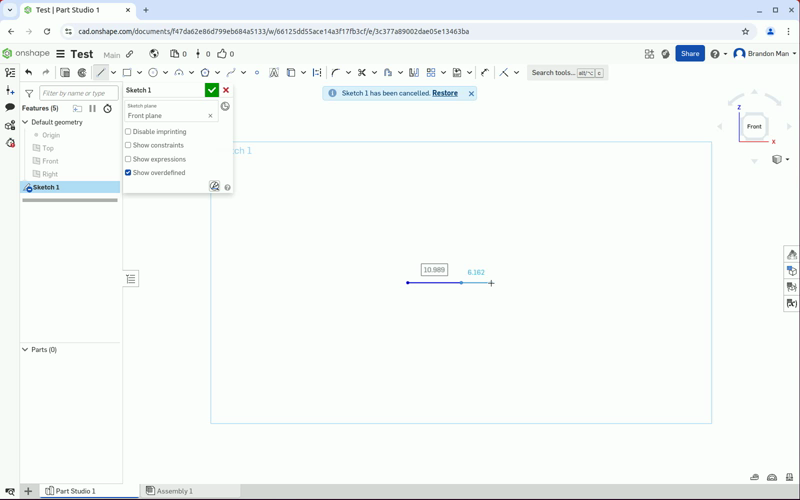
mouse_move(513, 282)
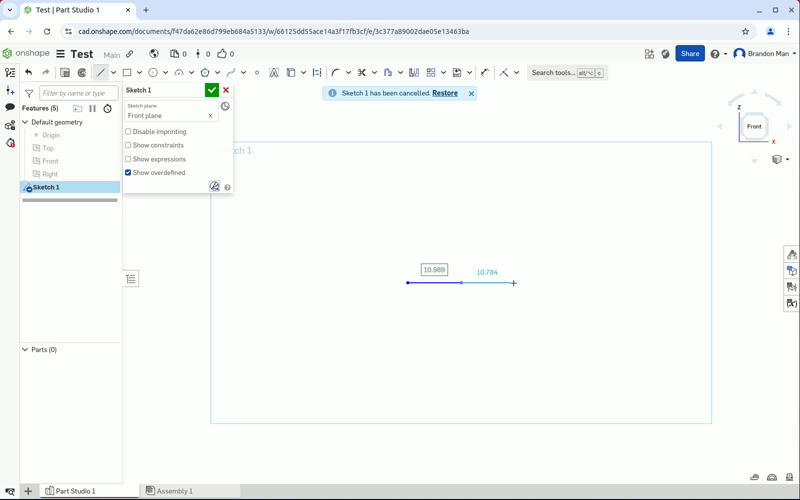
click(513, 282)
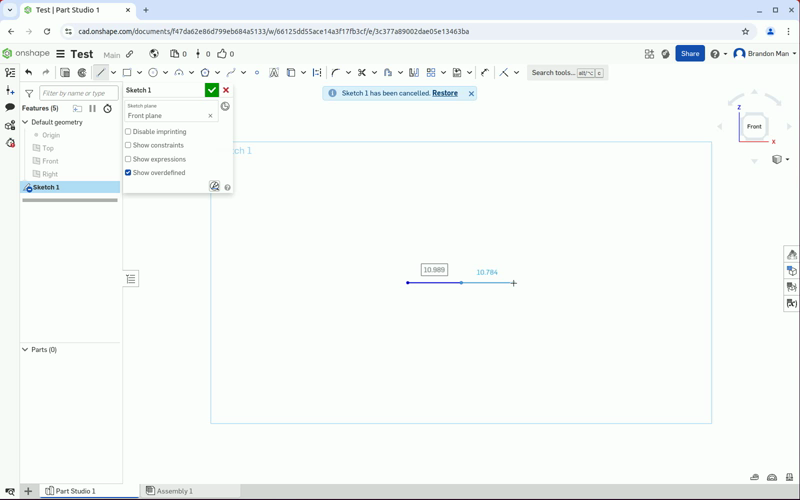
key_up(shift)
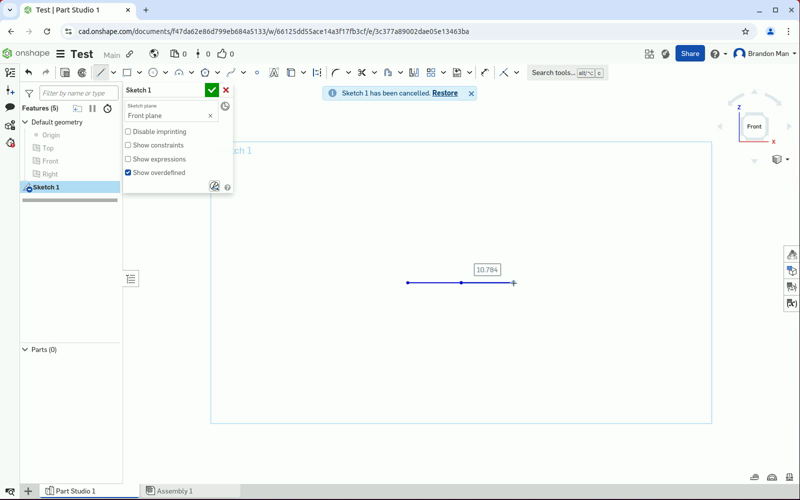
key_down(shift)
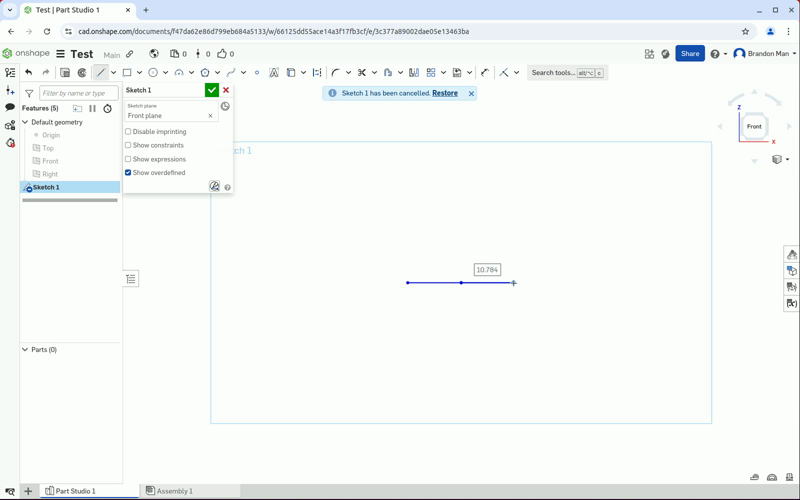
mouse_move(543, 282)
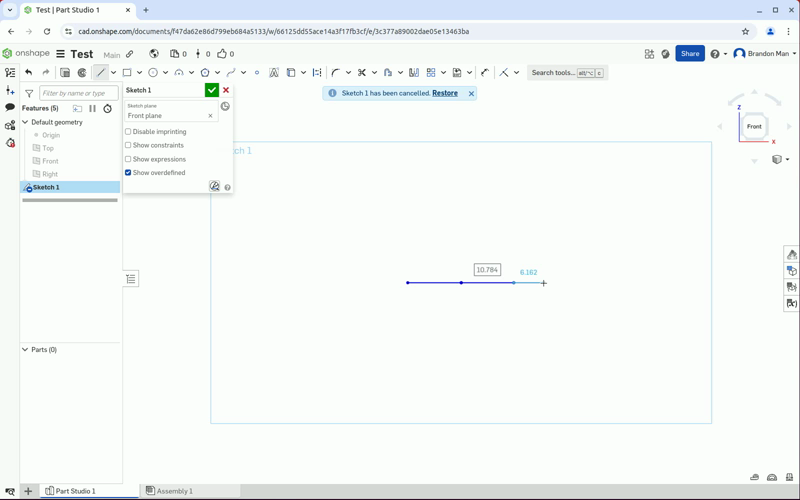
mouse_move(513, 234)
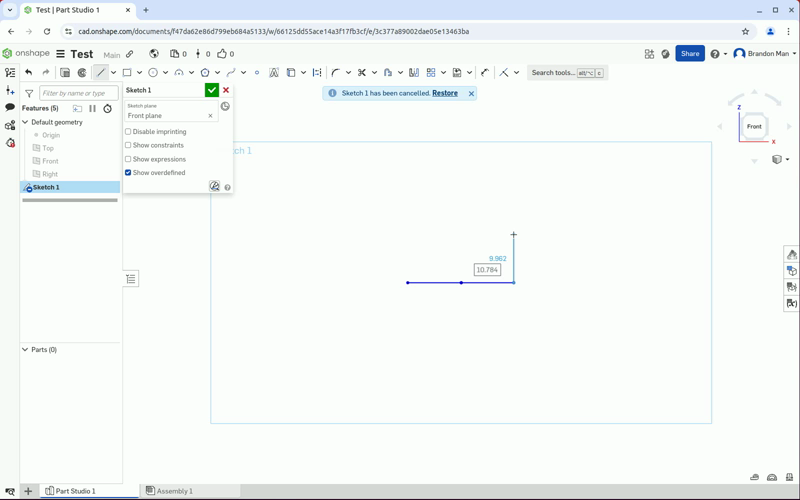
click(513, 234)
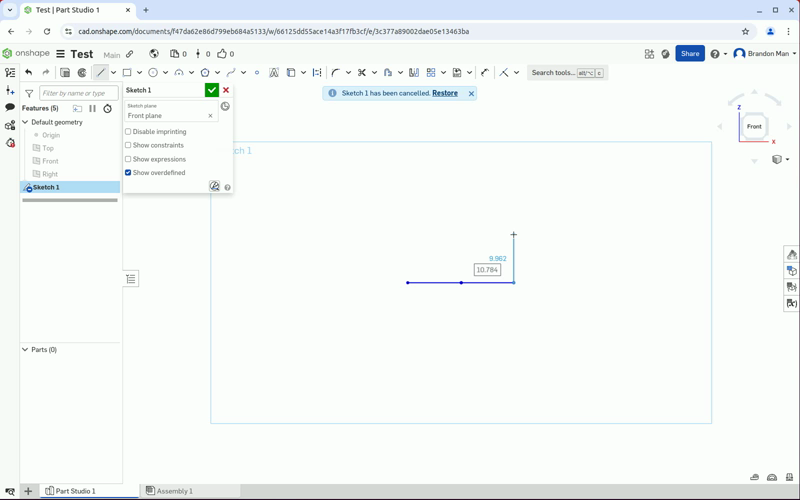
key_up(shift)
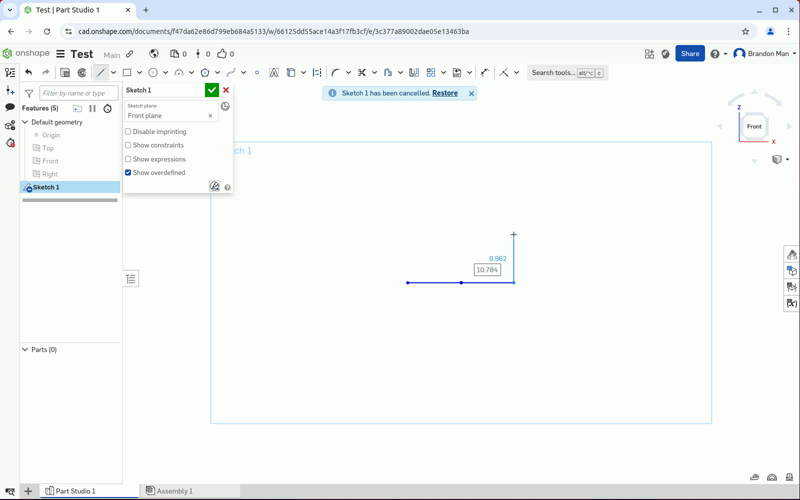
key_down(shift)
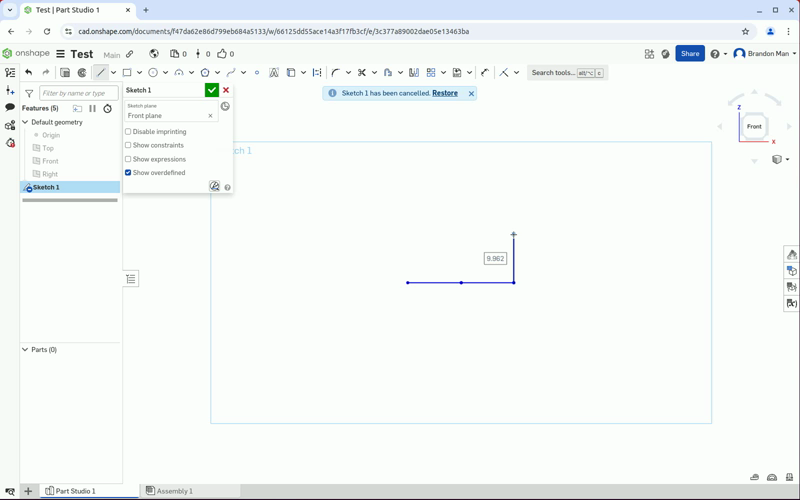
mouse_move(543, 234)
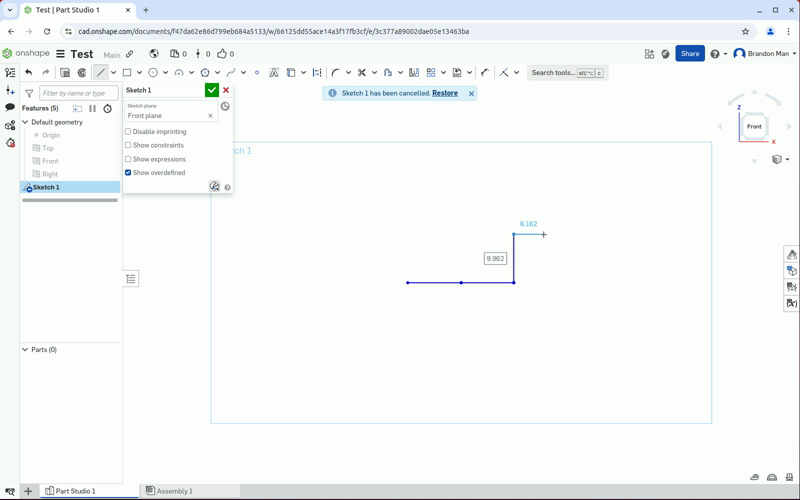
mouse_move(509, 229)
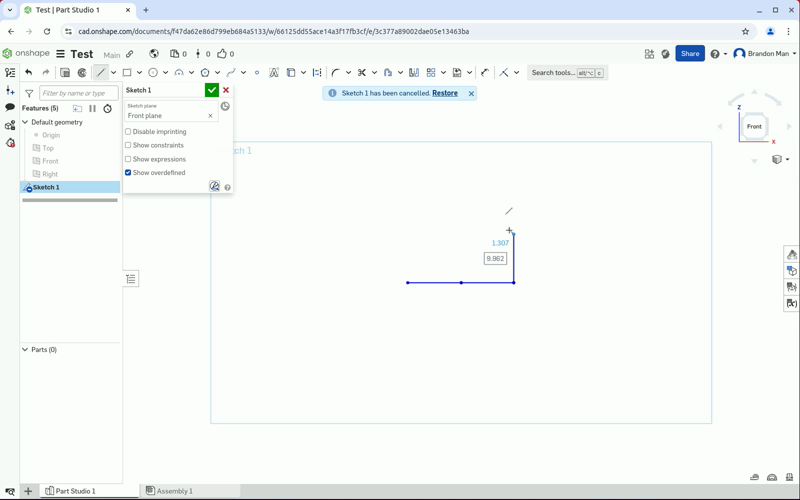
scroll(6)
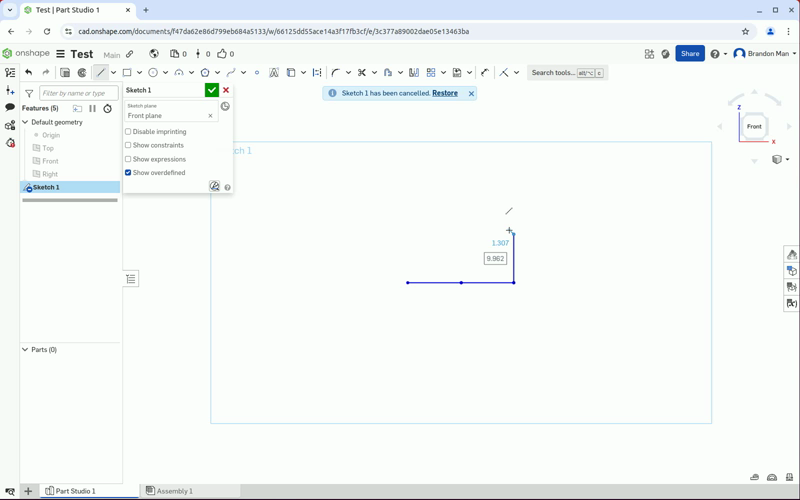
scroll(6)
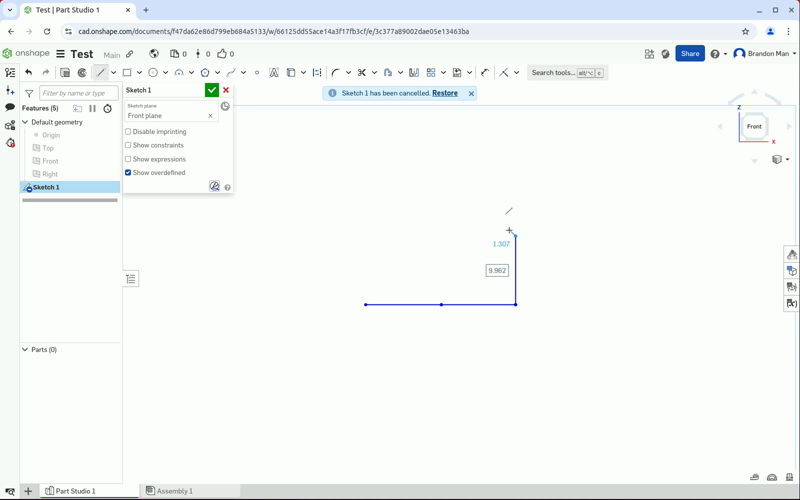
scroll(6)
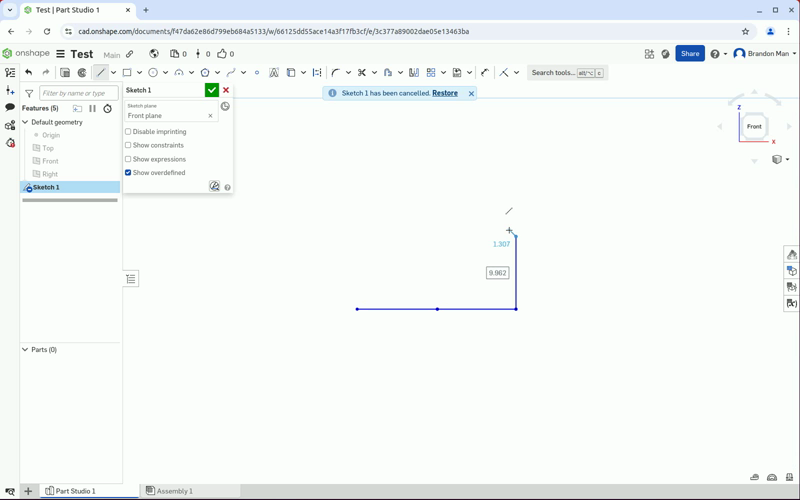
scroll(6)
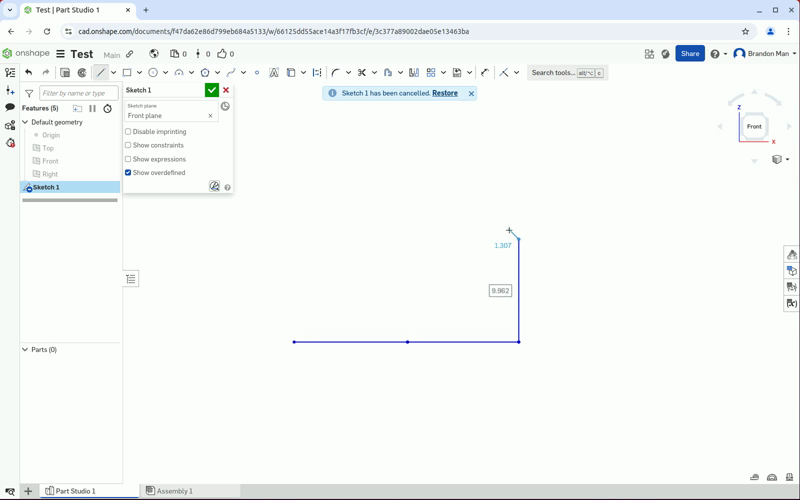
scroll(6)
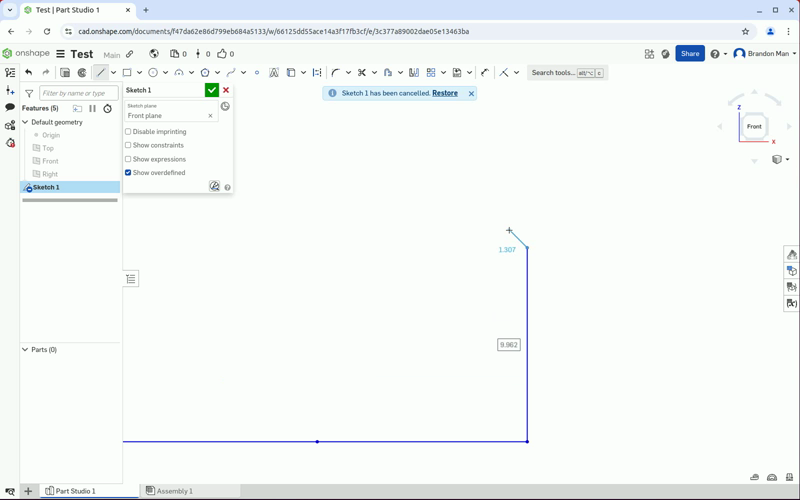
scroll(6)
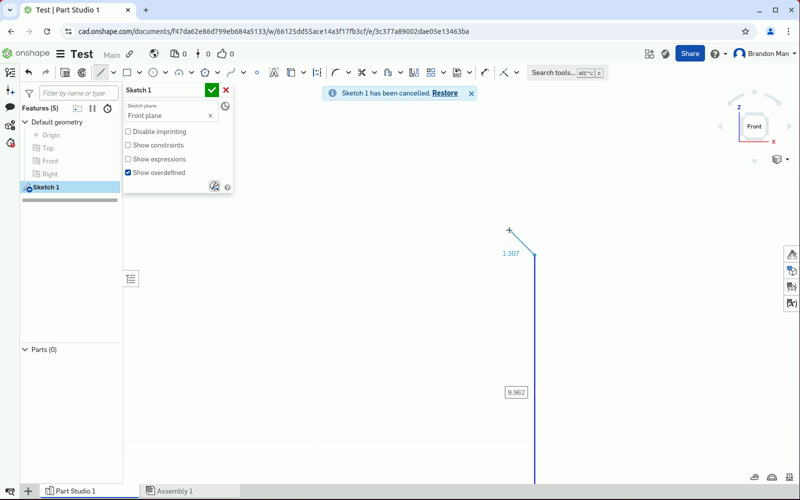
scroll(6)
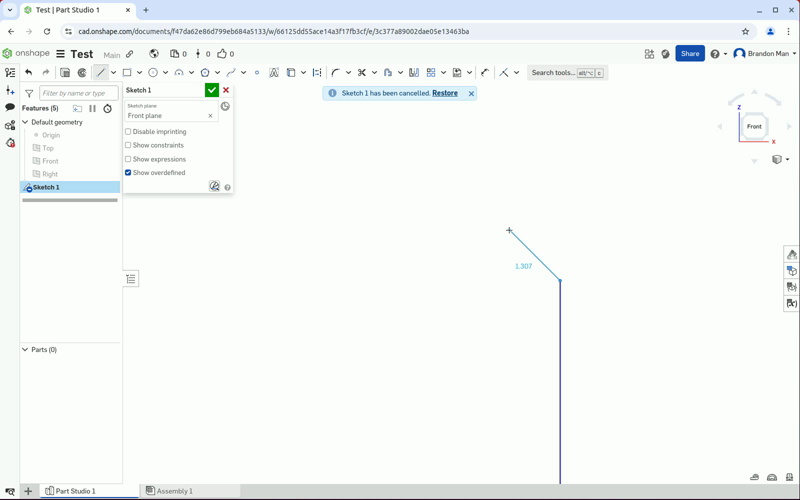
click(509, 229)
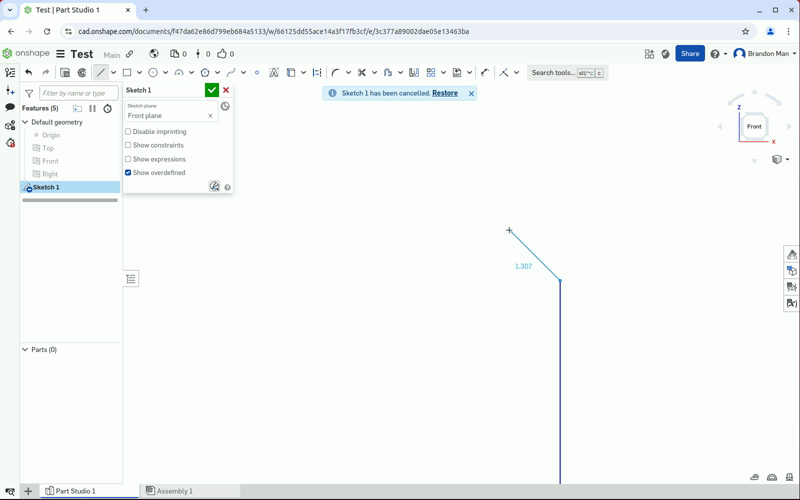
scroll(-6)
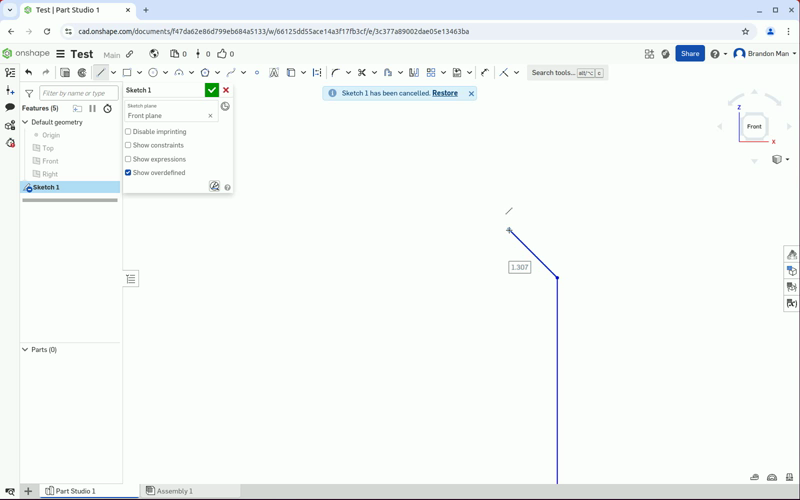
scroll(-6)
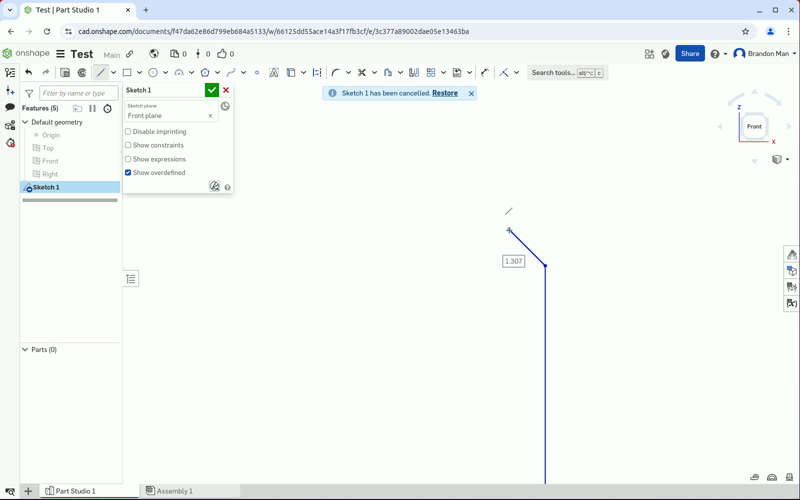
scroll(-6)
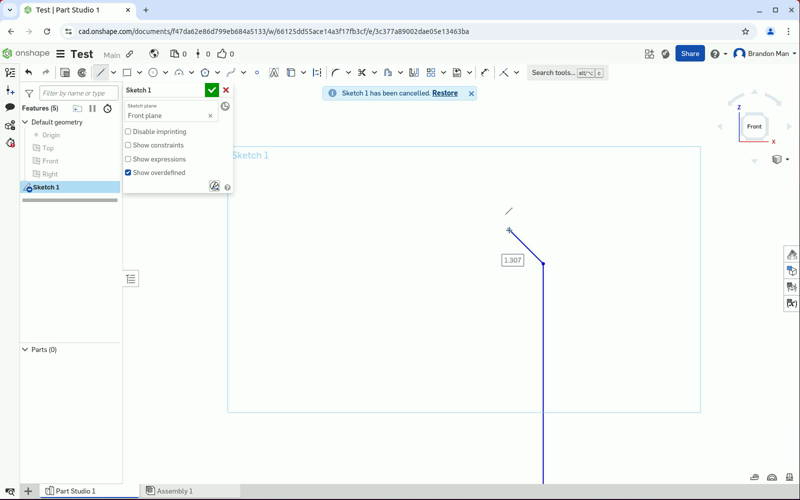
scroll(-6)
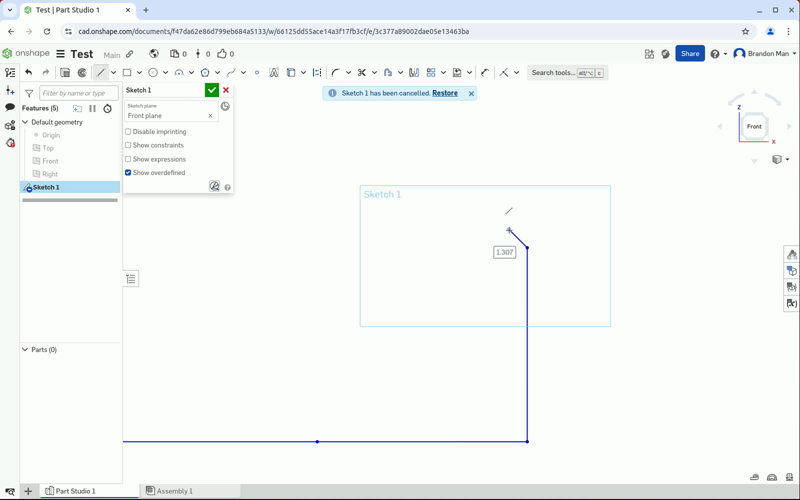
scroll(-6)
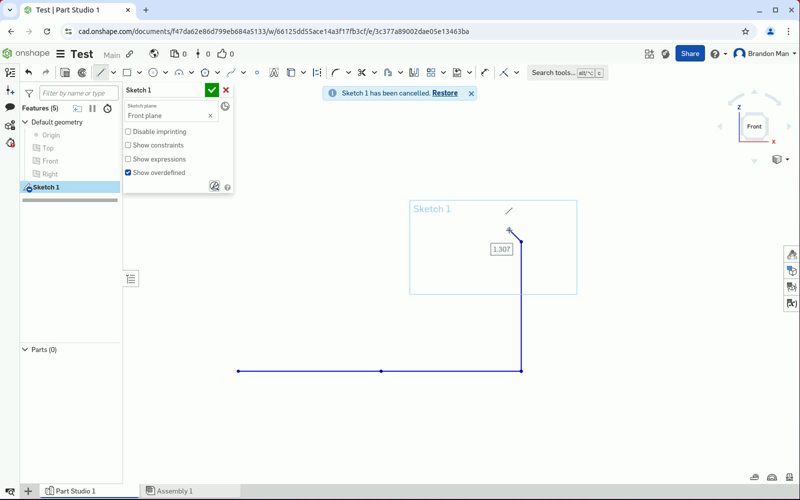
scroll(-6)
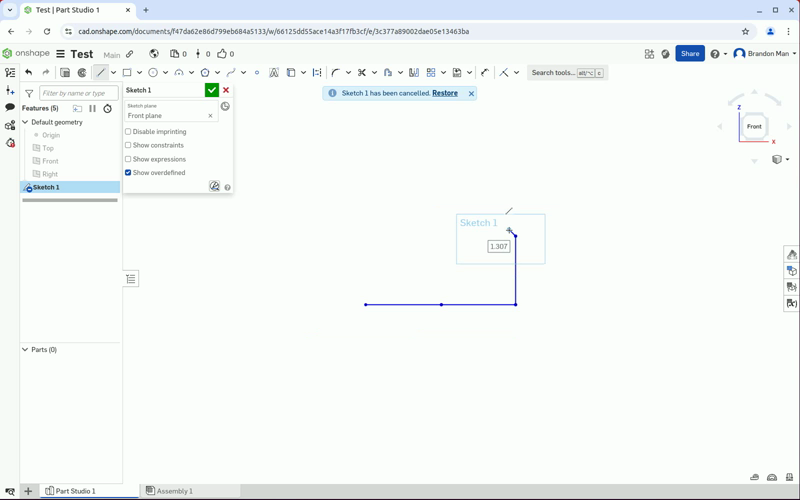
scroll(-6)
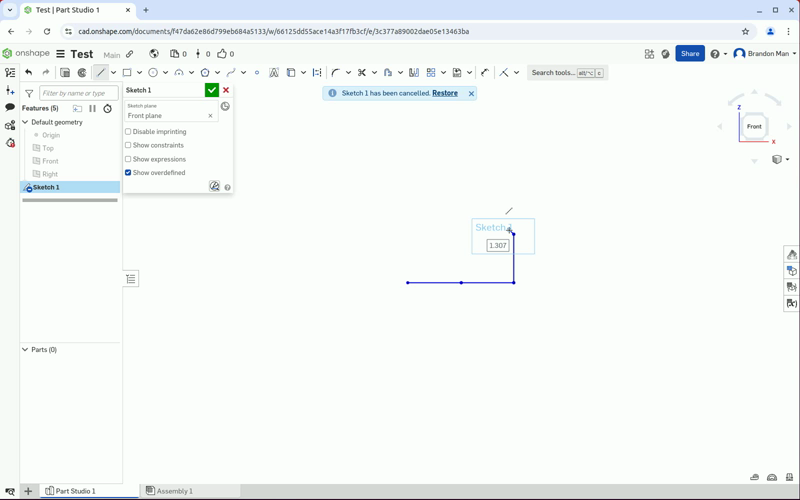
key_up(shift)
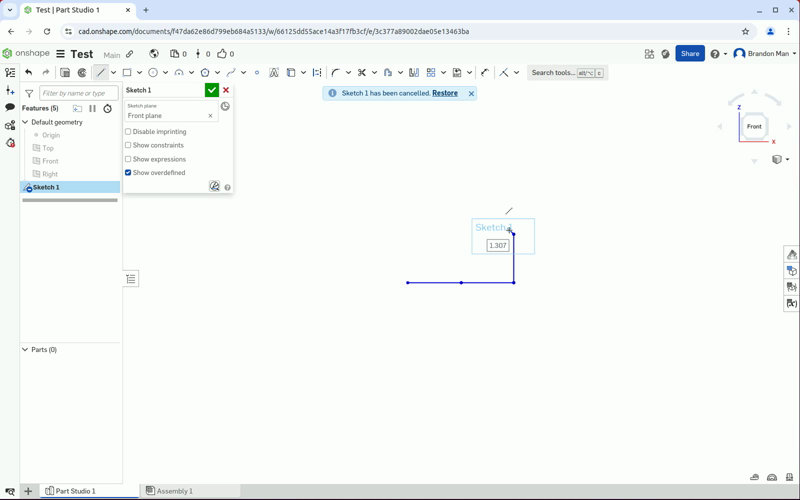
key_down(shift)
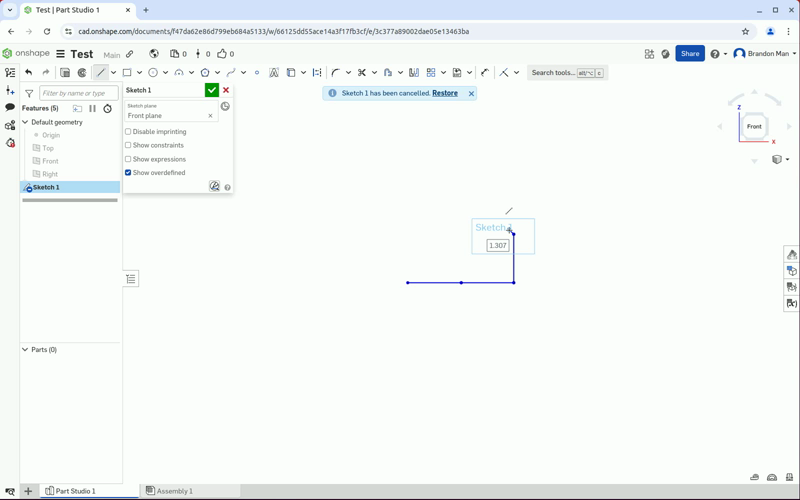
mouse_move(412, 229)
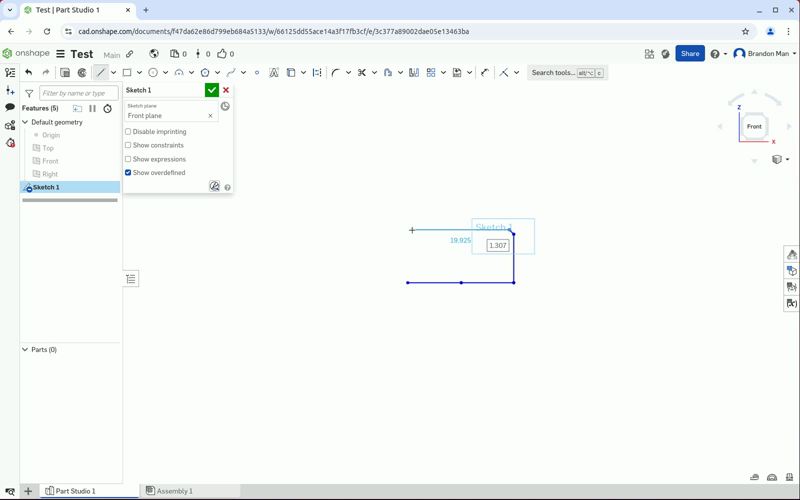
click(412, 229)
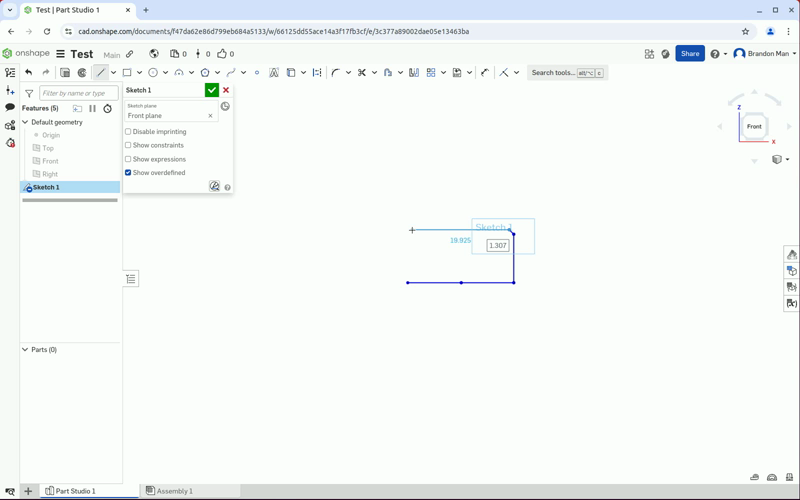
key_up(shift)
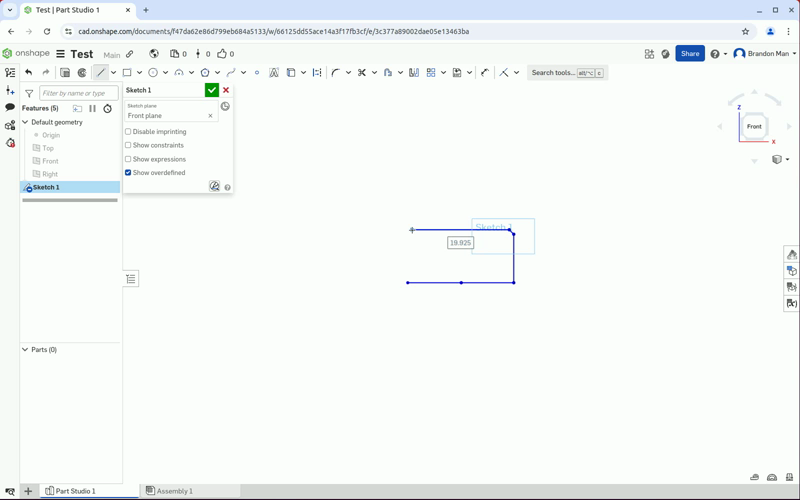
key_down(shift)
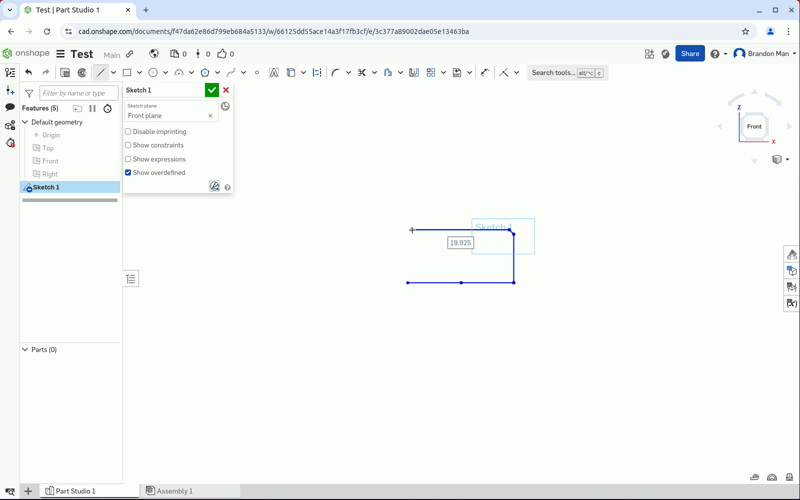
mouse_move(442, 229)
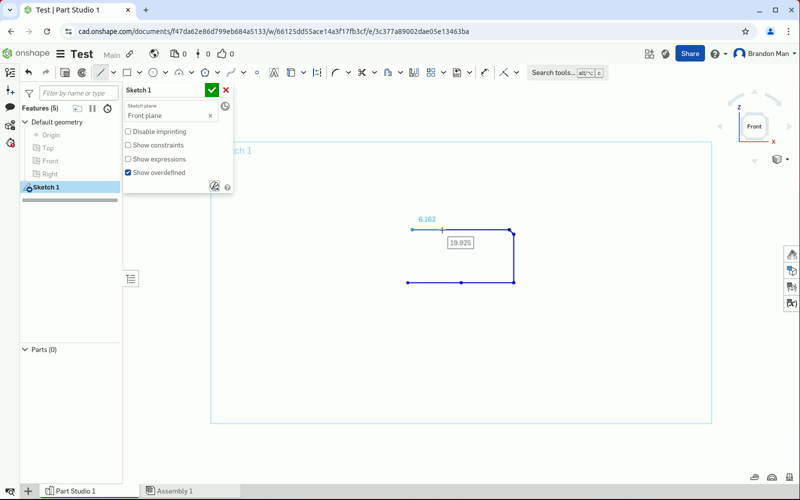
mouse_move(407, 234)
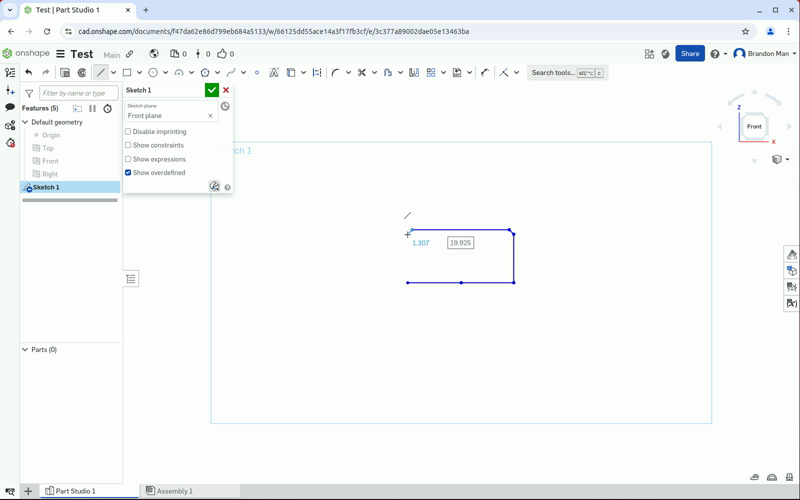
scroll(6)
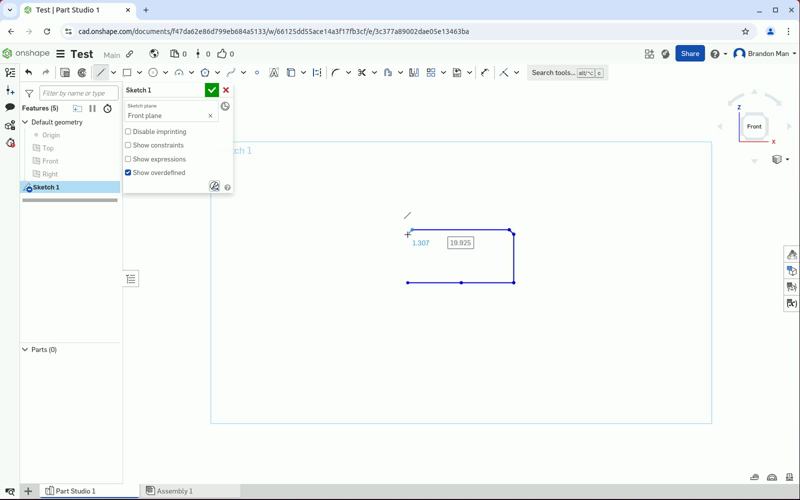
scroll(6)
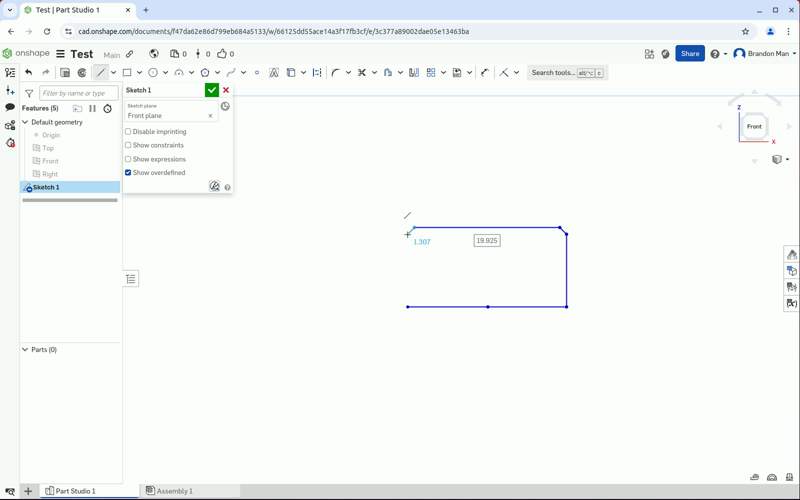
scroll(6)
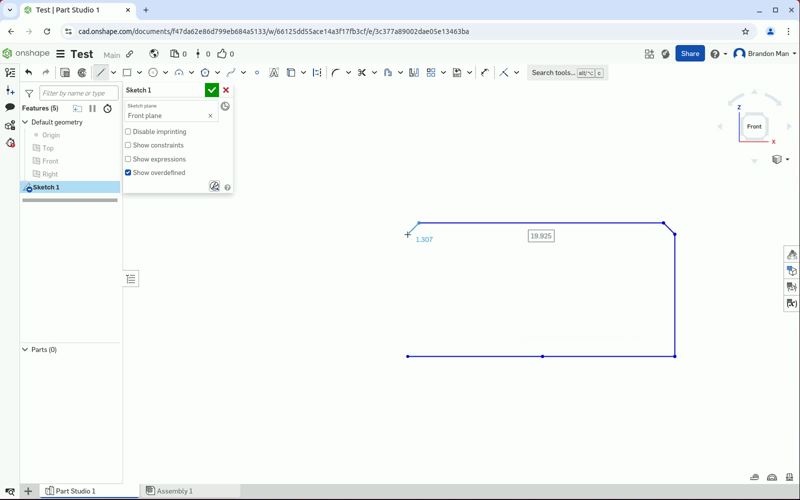
scroll(6)
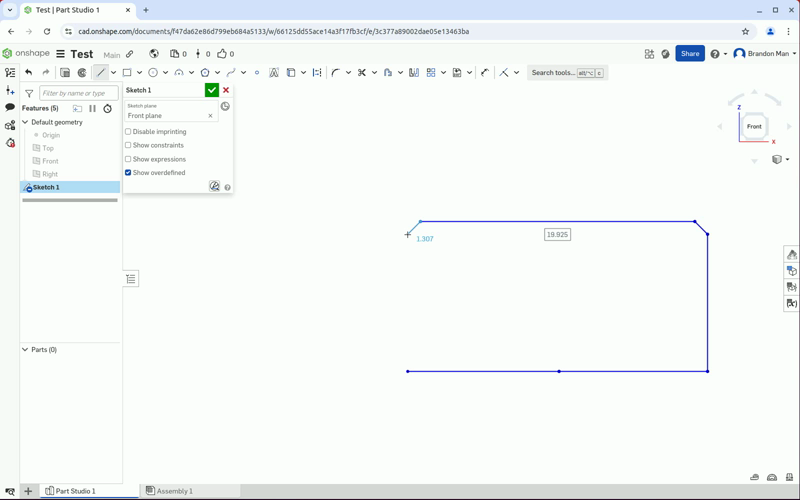
scroll(6)
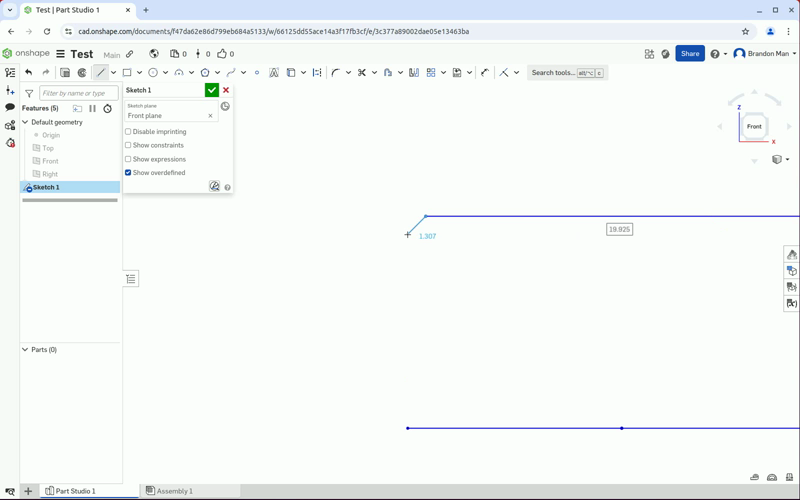
scroll(6)
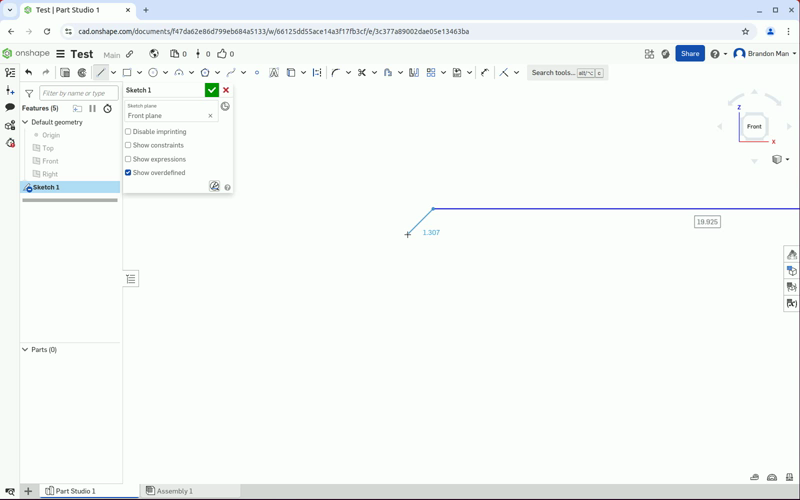
scroll(6)
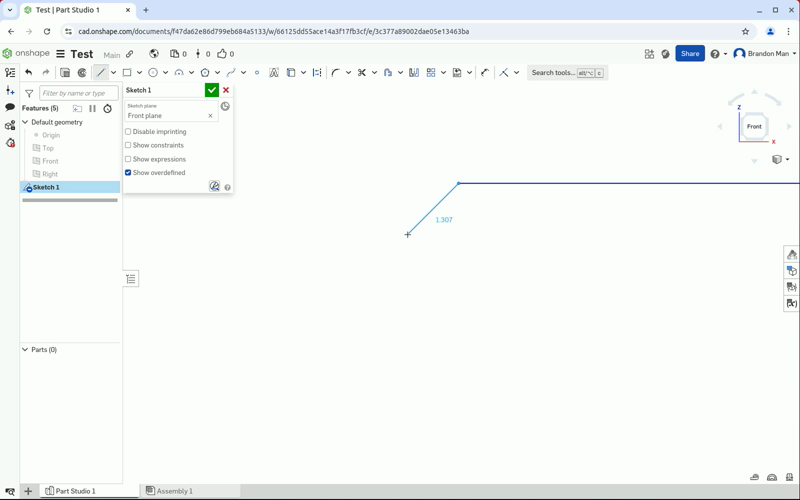
click(407, 234)
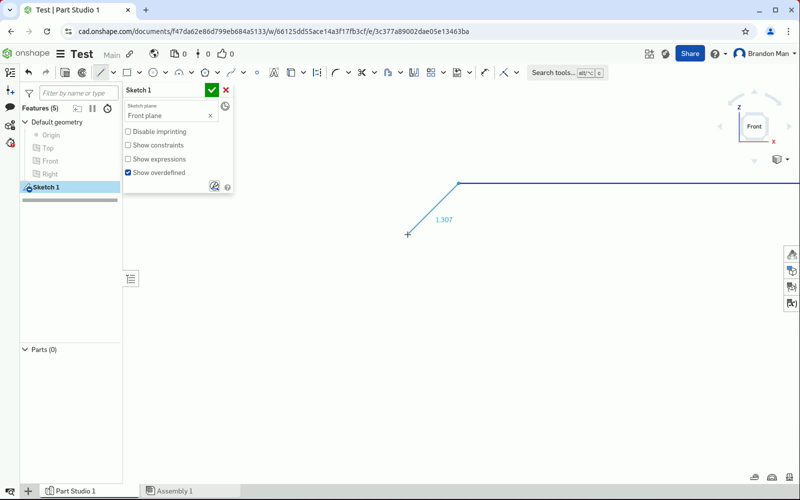
scroll(-6)
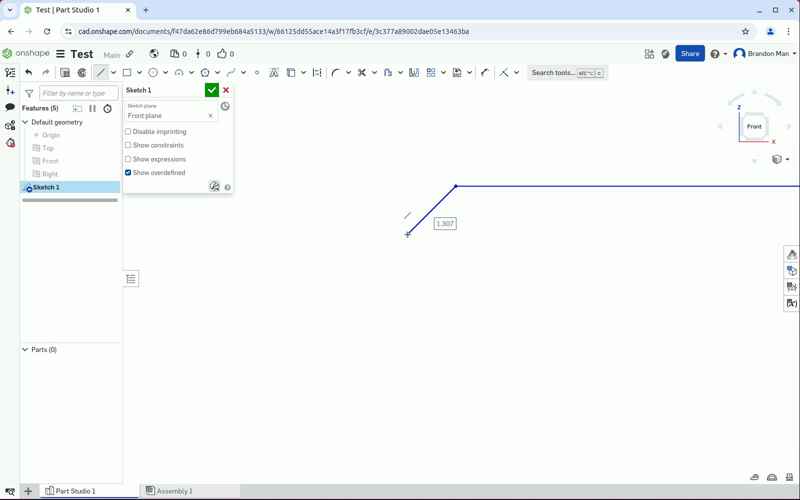
scroll(-6)
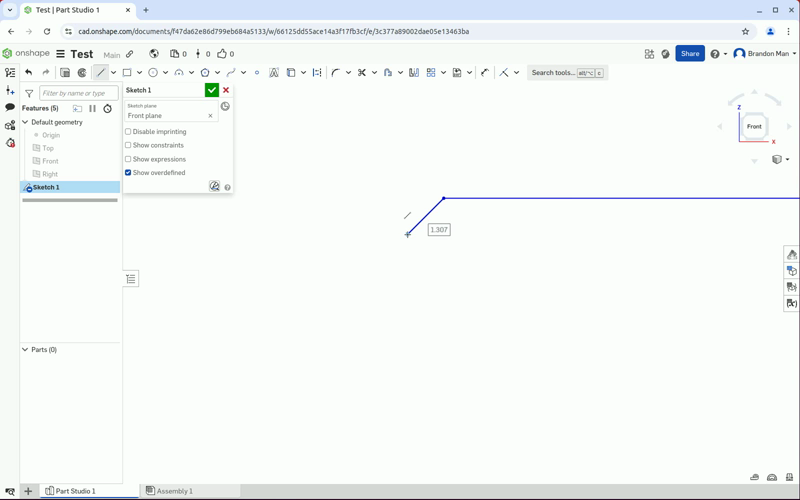
scroll(-6)
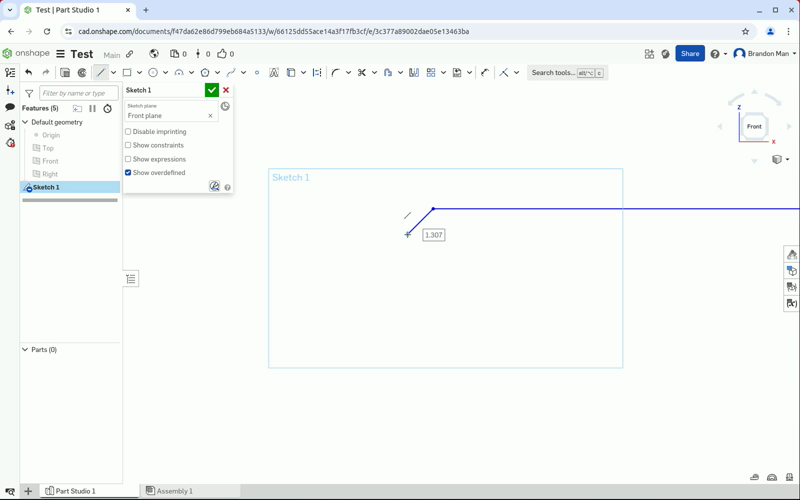
scroll(-6)
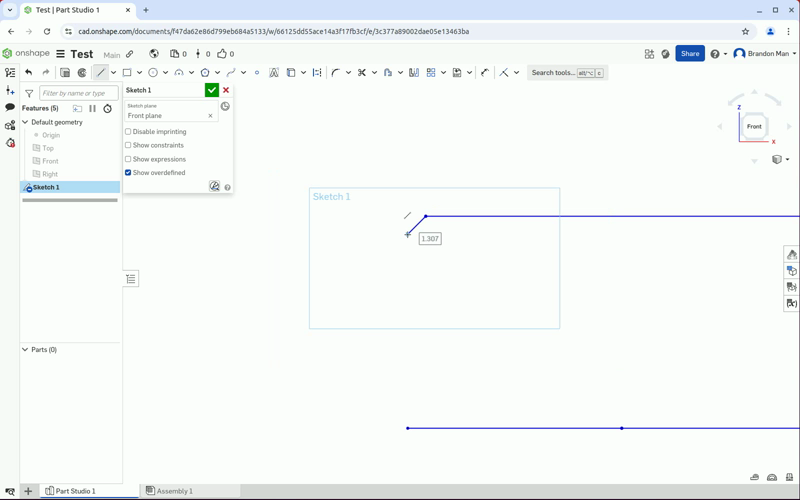
scroll(-6)
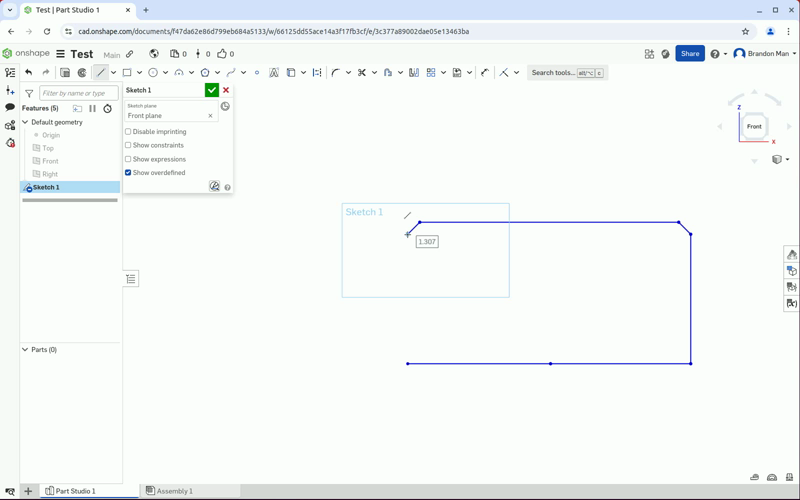
scroll(-6)
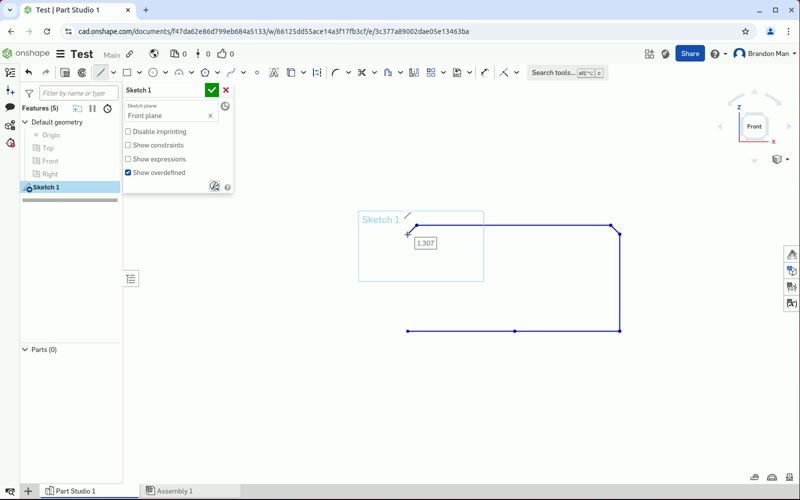
scroll(-6)
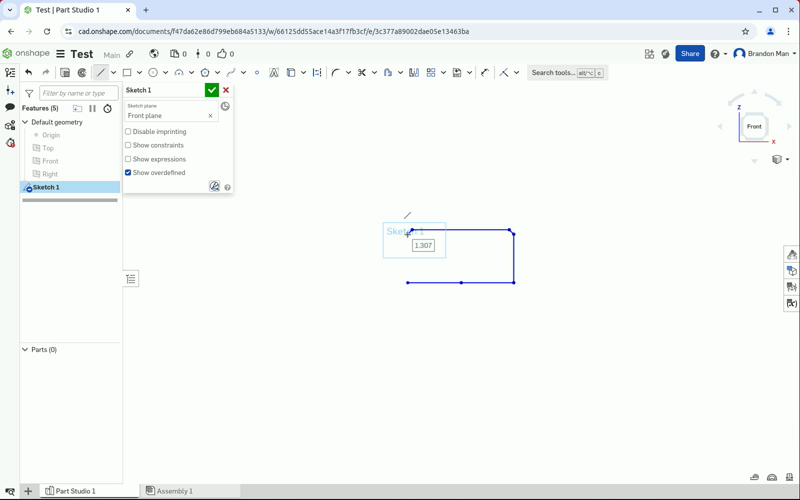
key_up(shift)
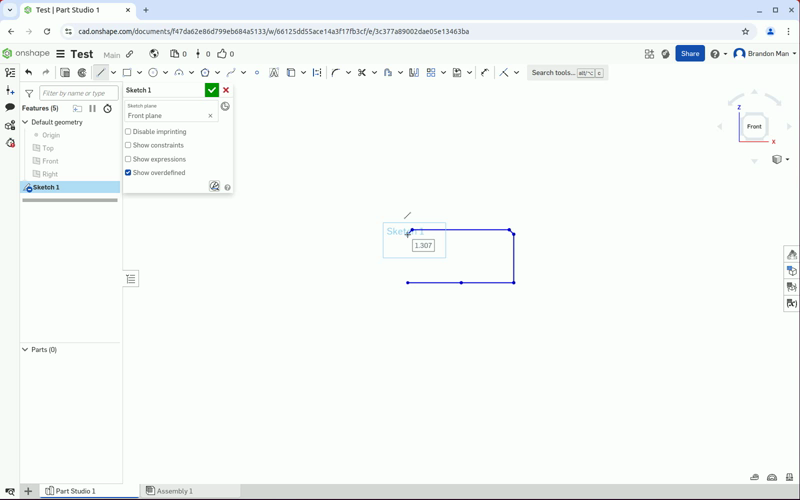
mouse_move(437, 234)
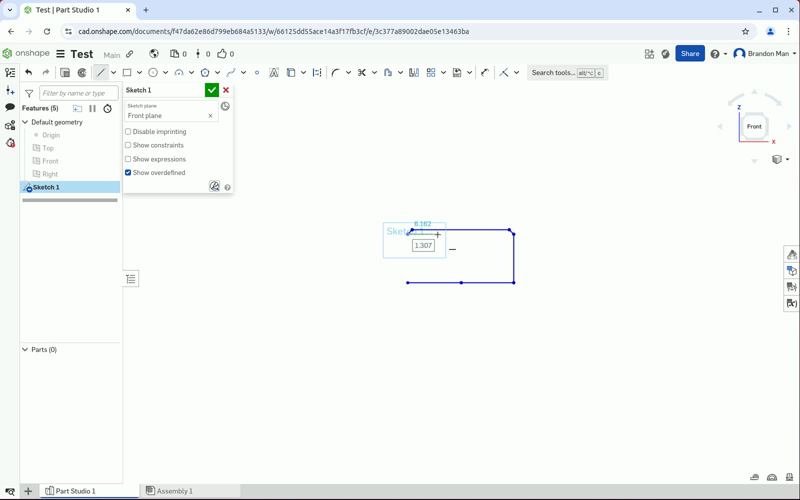
key_down(shift)
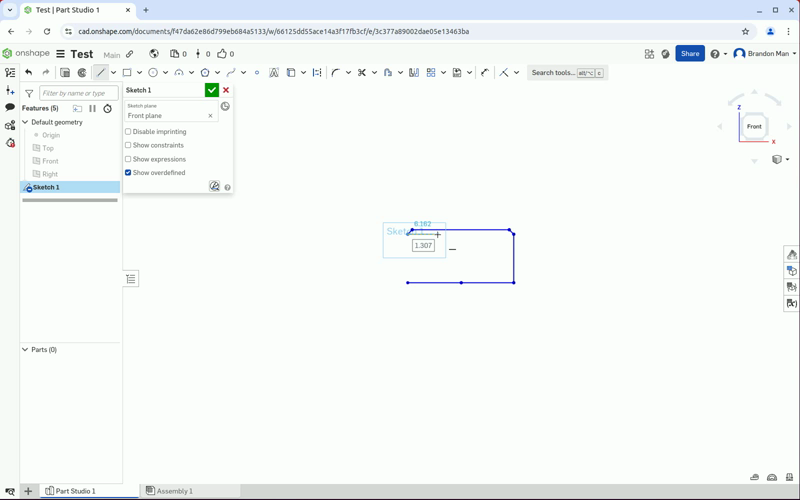
mouse_move(407, 282)
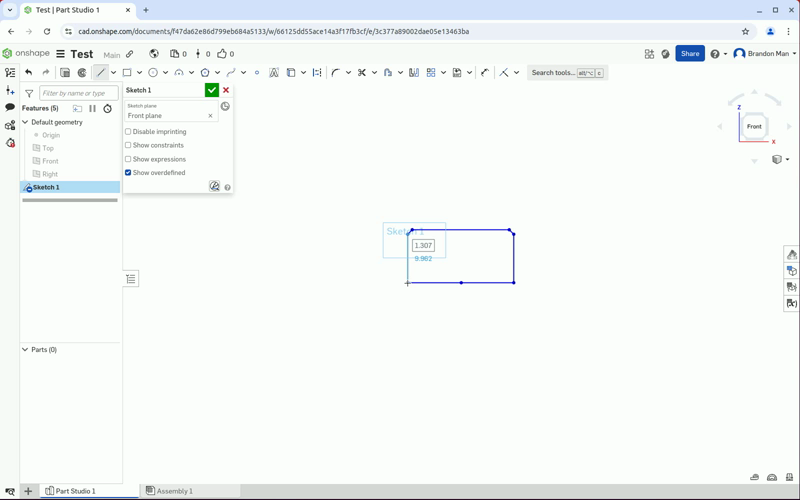
key_up(shift)
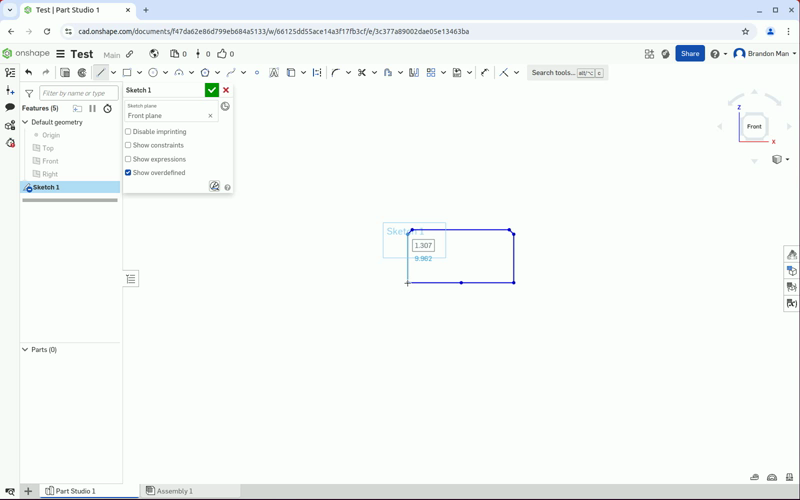
click(407, 282)
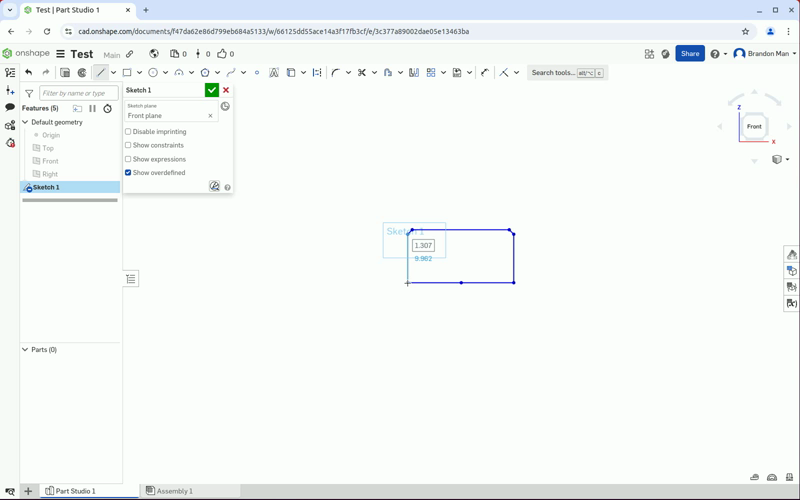
key(esc)
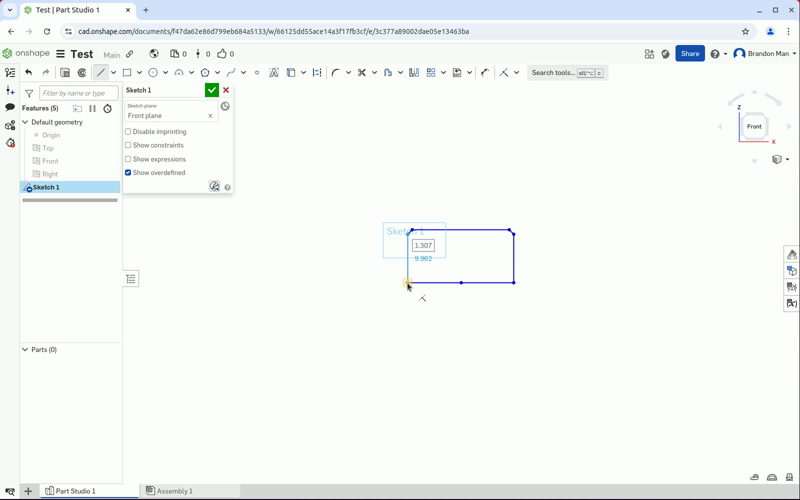
mouse_move(498, 233)
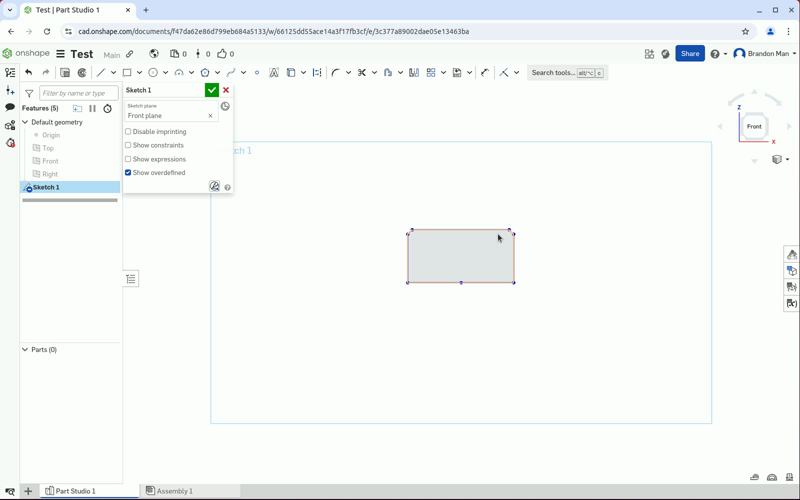
click(498, 233)
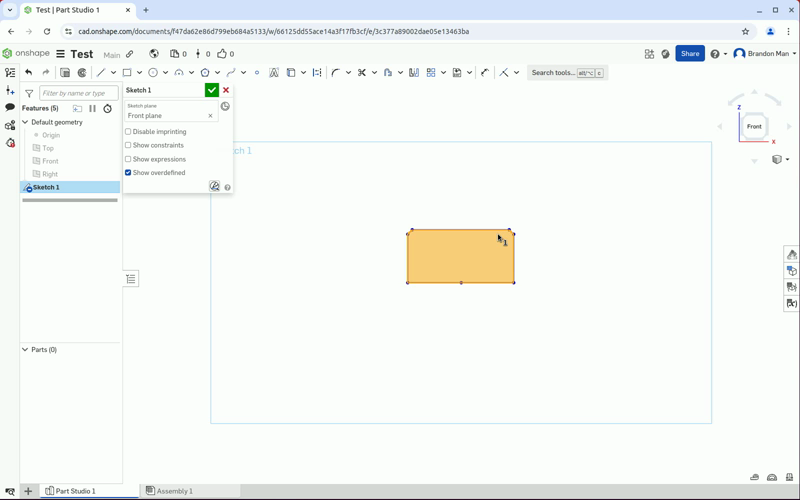
mouse_move(73, 352)
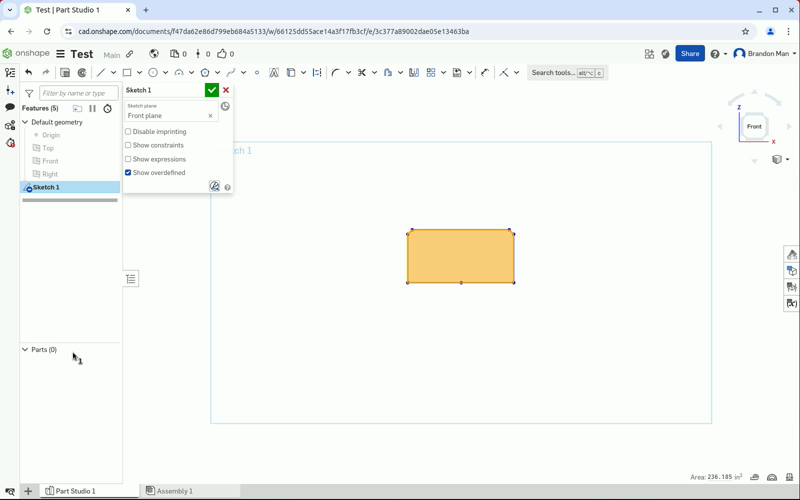
key(shift+y)
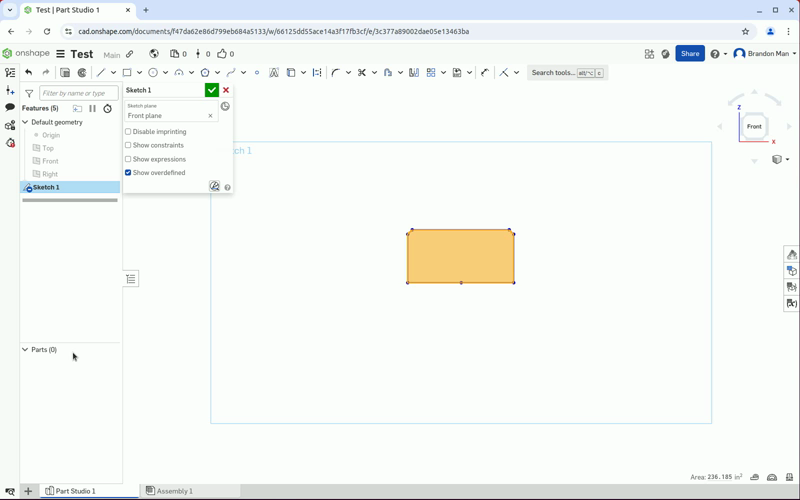
key(shift+e)
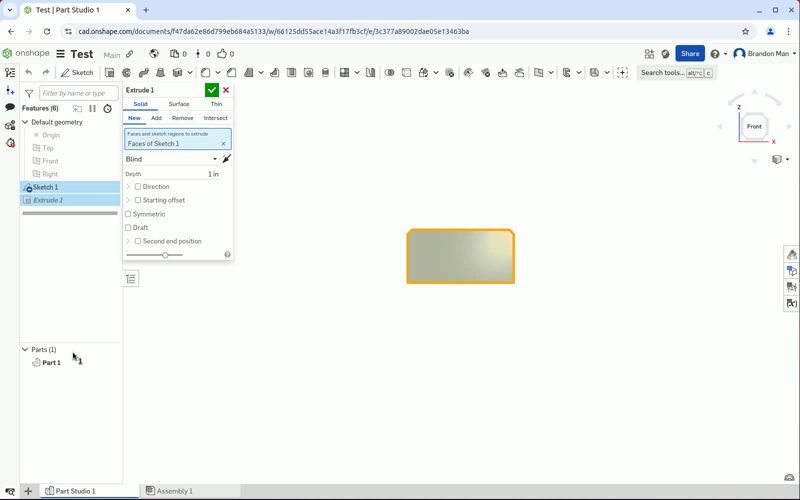
mouse_move(143, 106)
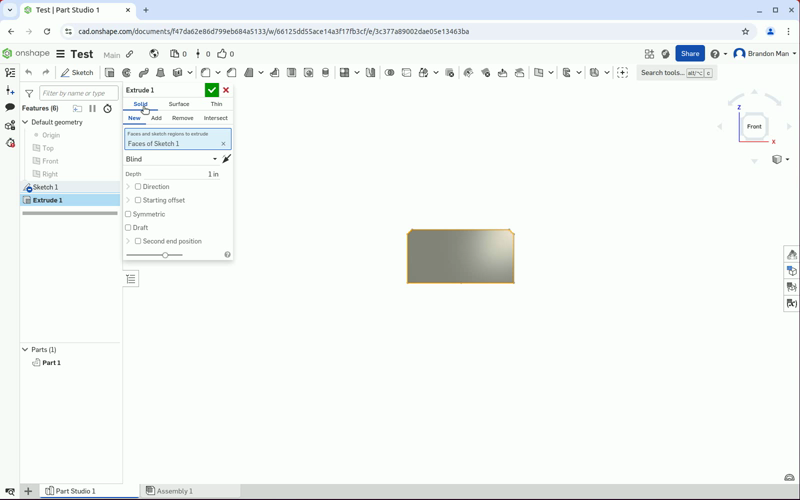
click(143, 106)
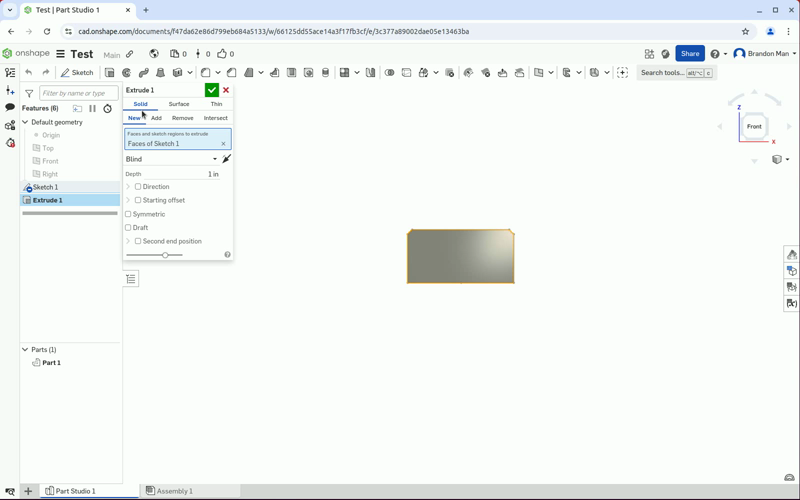
mouse_move(137, 120)
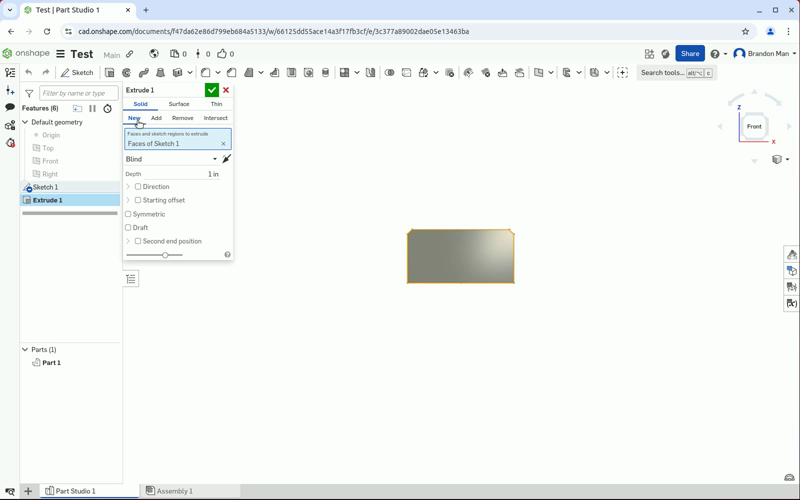
click(137, 120)
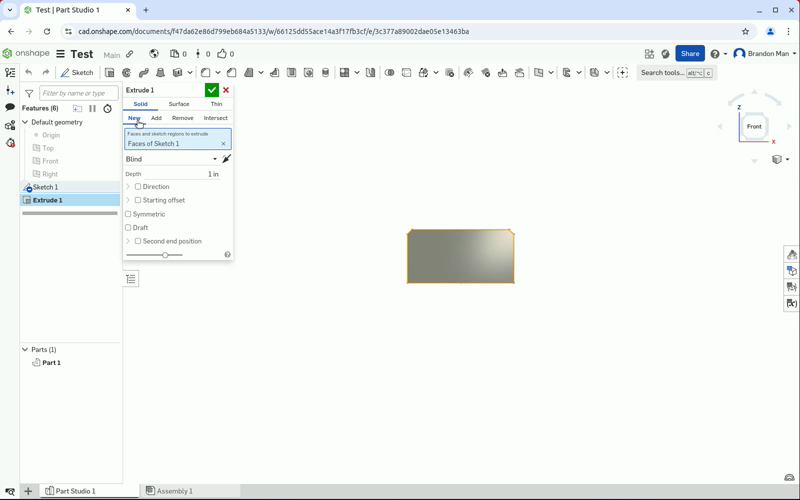
key(tab, 4)
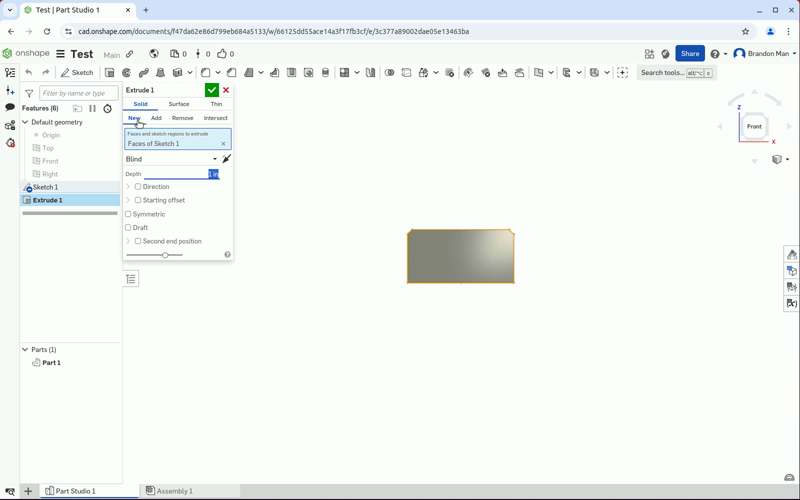
text(23.108)
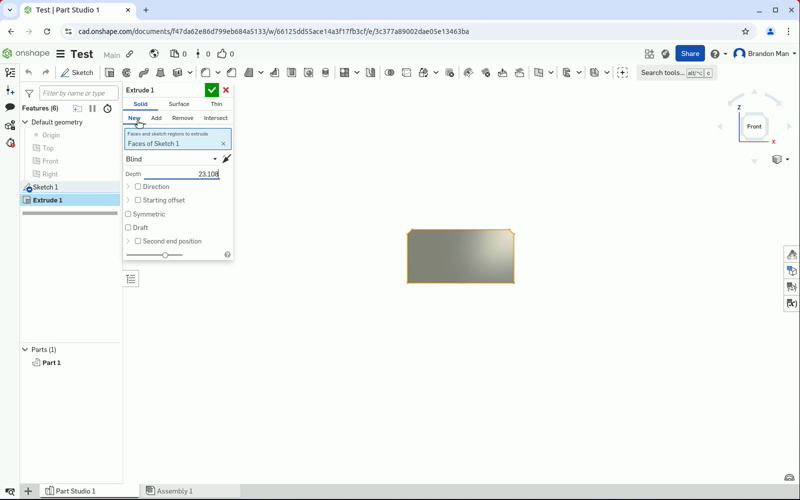
key(enter)
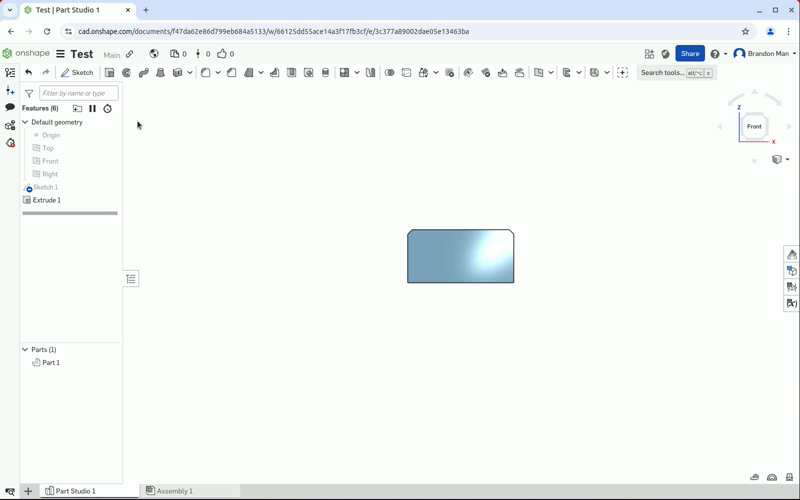
key(shift+h)
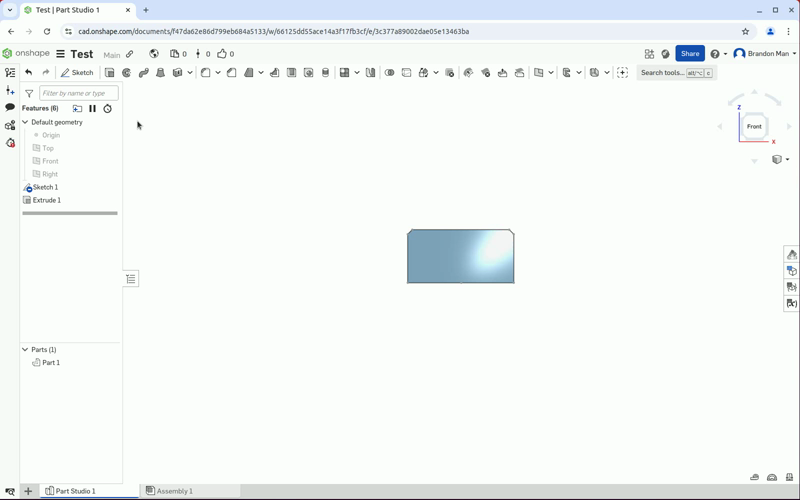
key(shift+h)
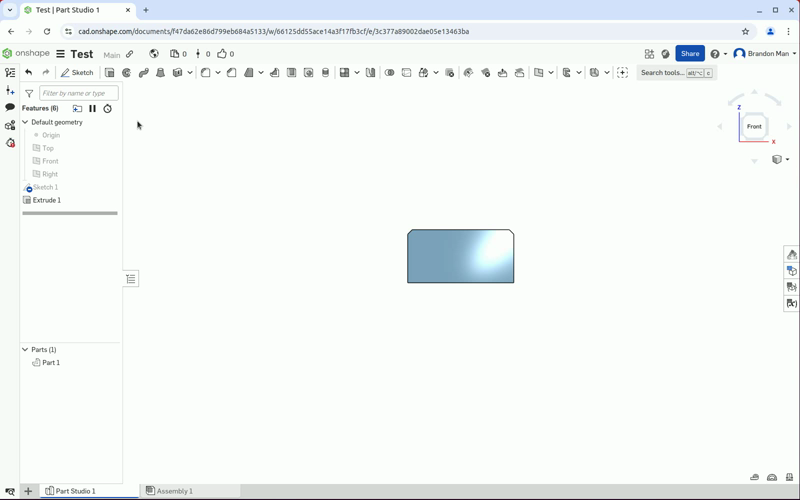
mouse_move(73, 189)
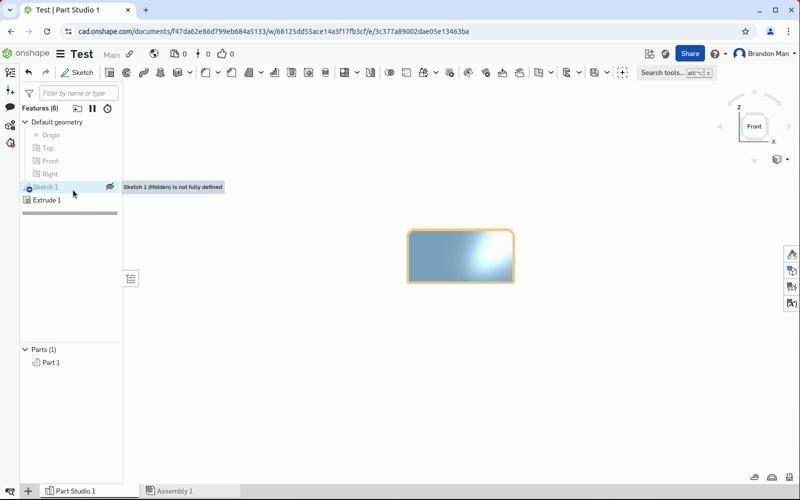
click(73, 189)
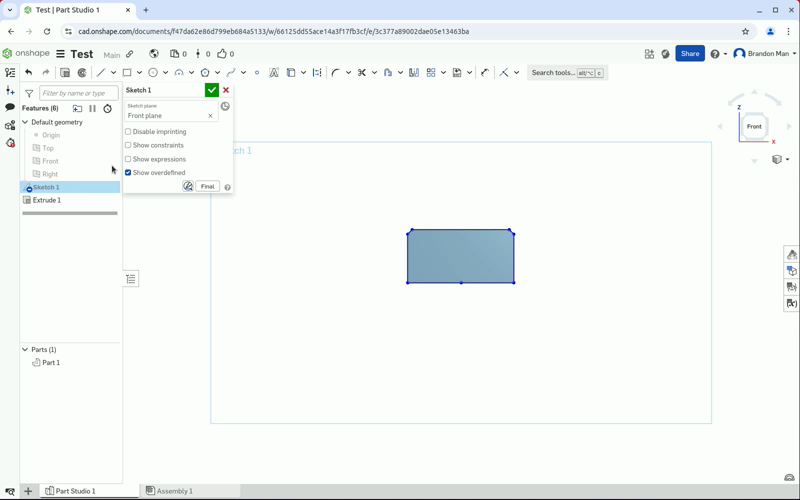
mouse_move(229, 92)
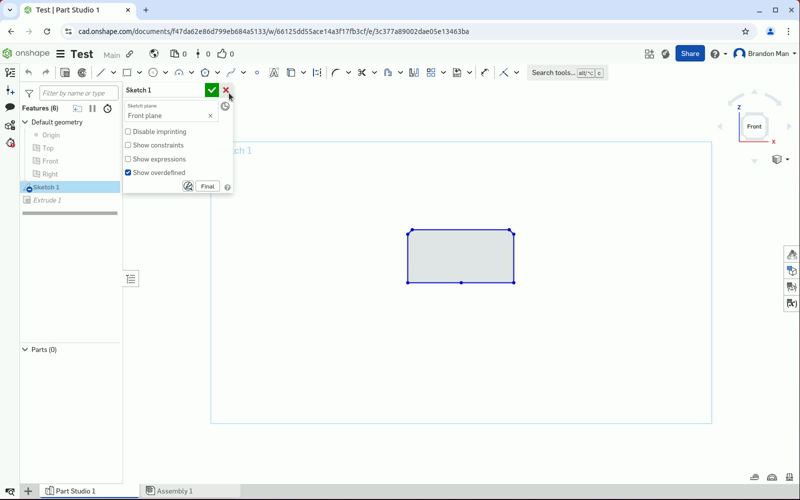
click(229, 92)
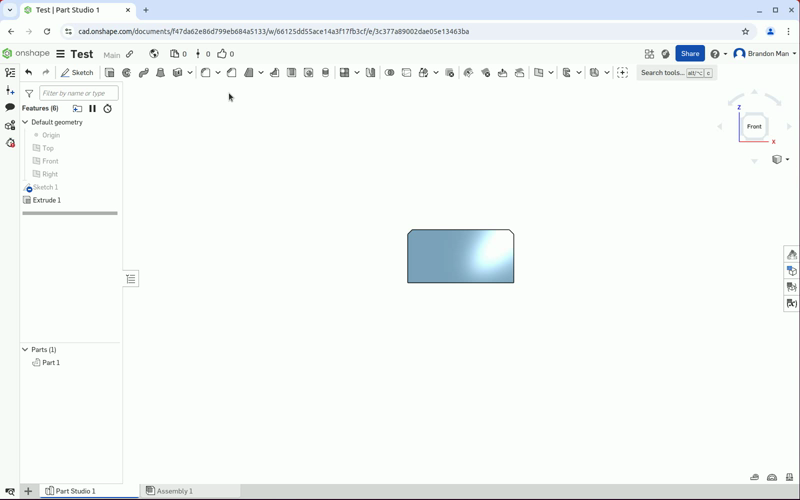
mouse_move(541, 75)
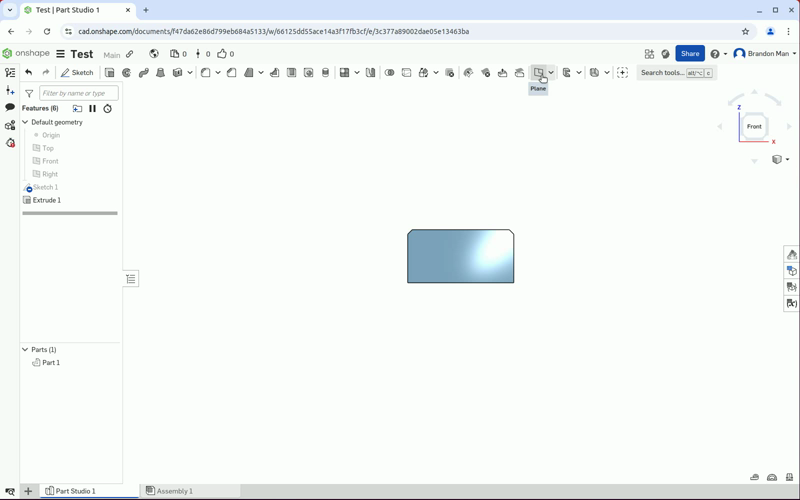
click(541, 75)
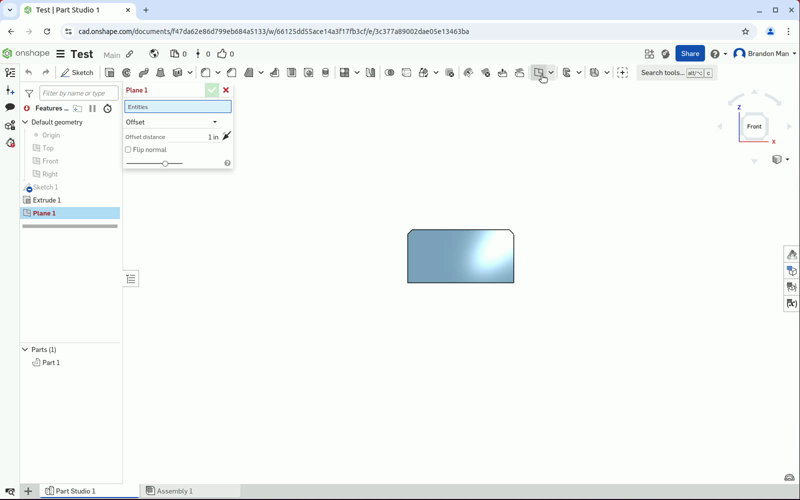
mouse_move(73, 163)
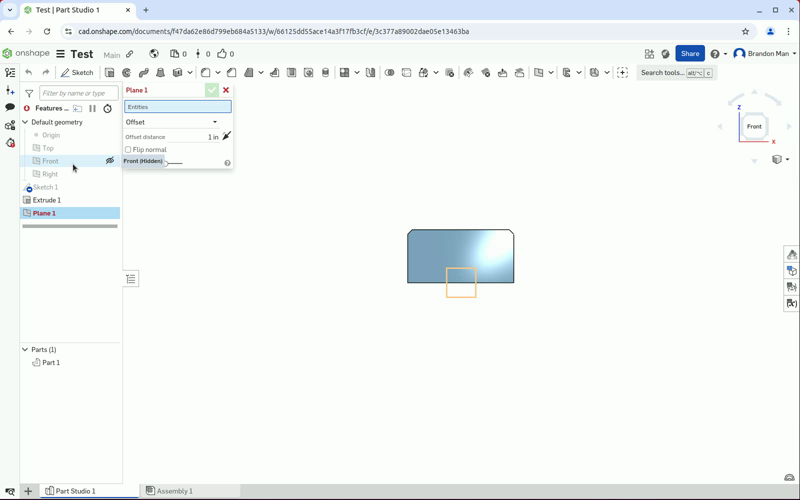
click(73, 163)
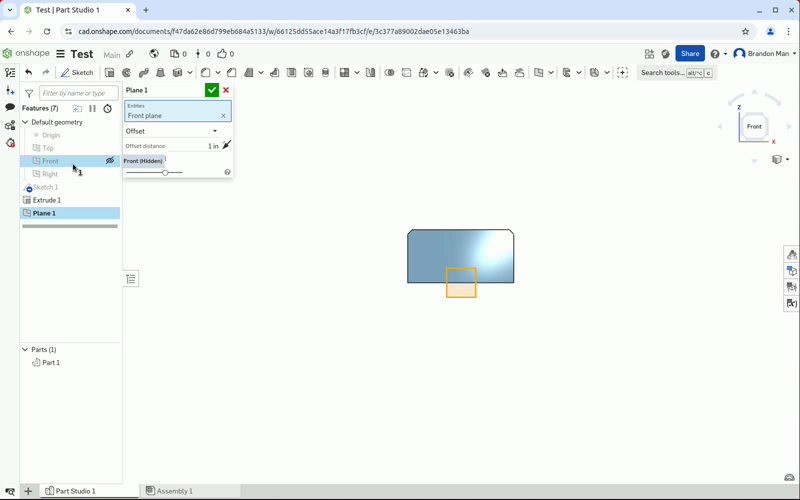
key(tab, 2)
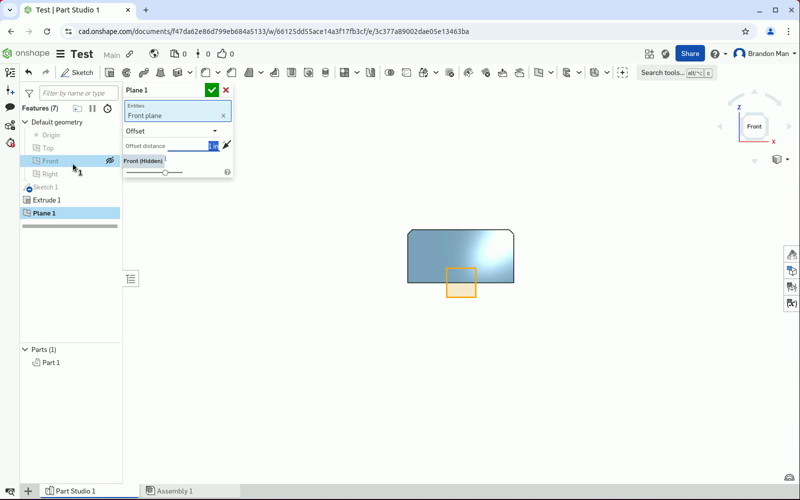
text(23.108)
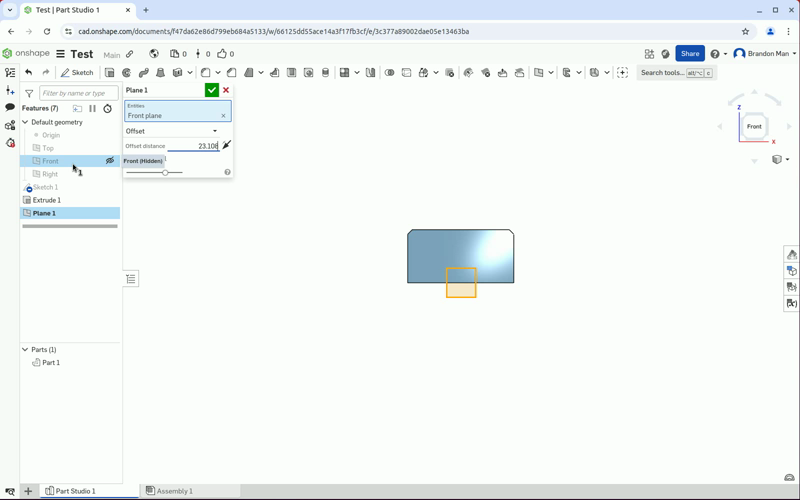
key(enter, 2)
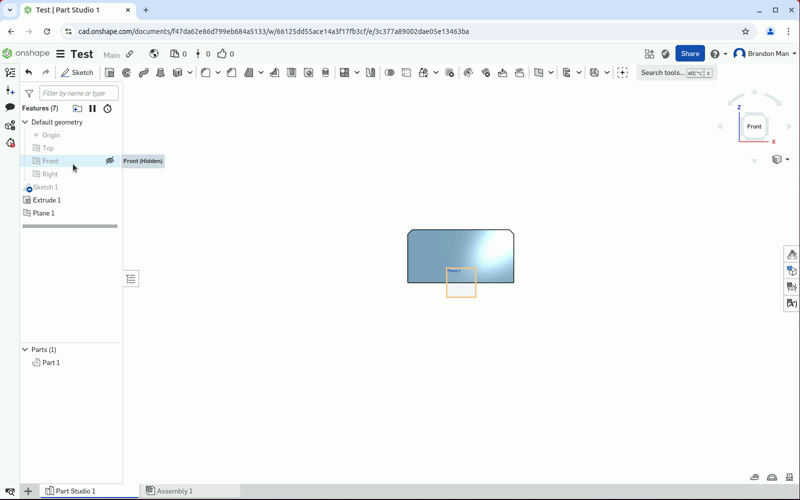
key(shift+s)
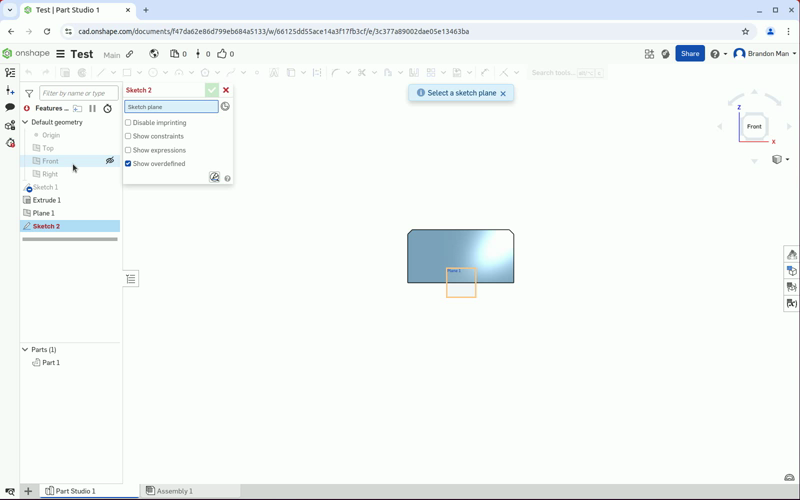
mouse_move(73, 215)
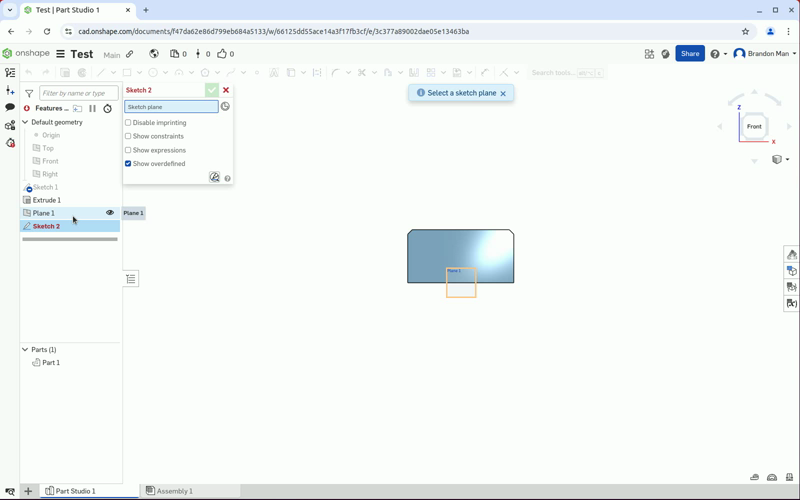
click(73, 215)
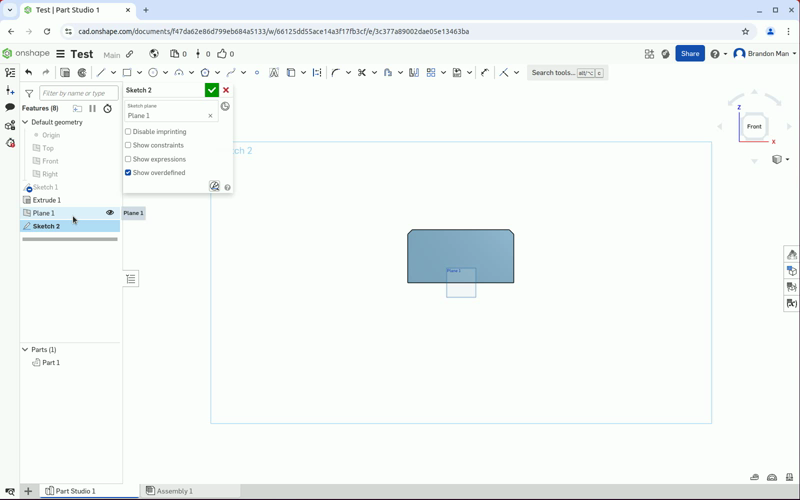
mouse_move(73, 352)
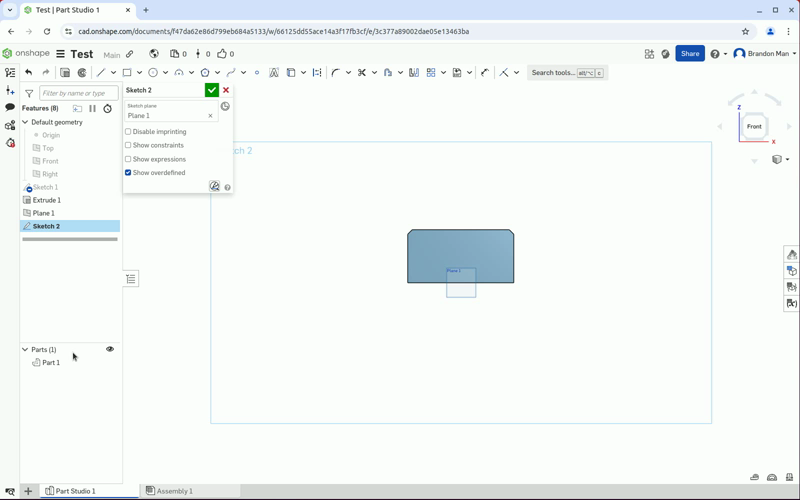
key(y)
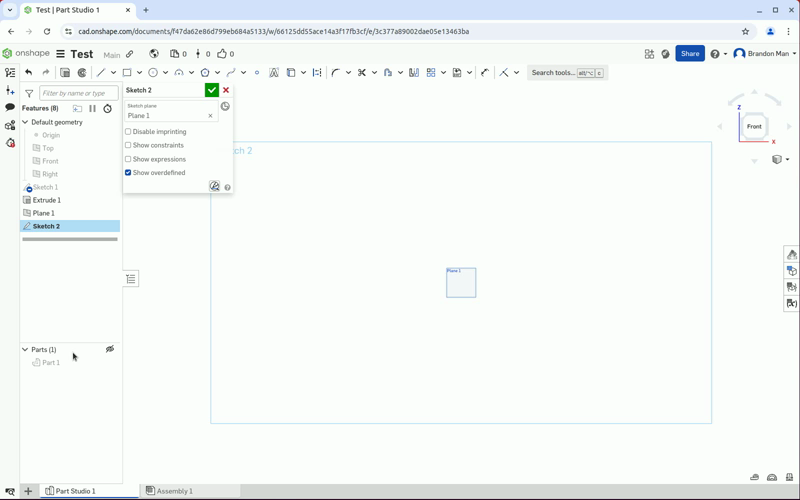
key(l)
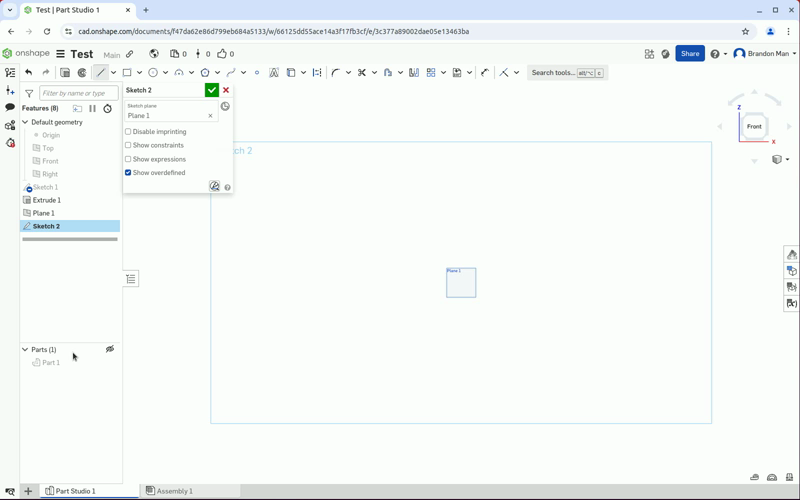
key_down(shift)
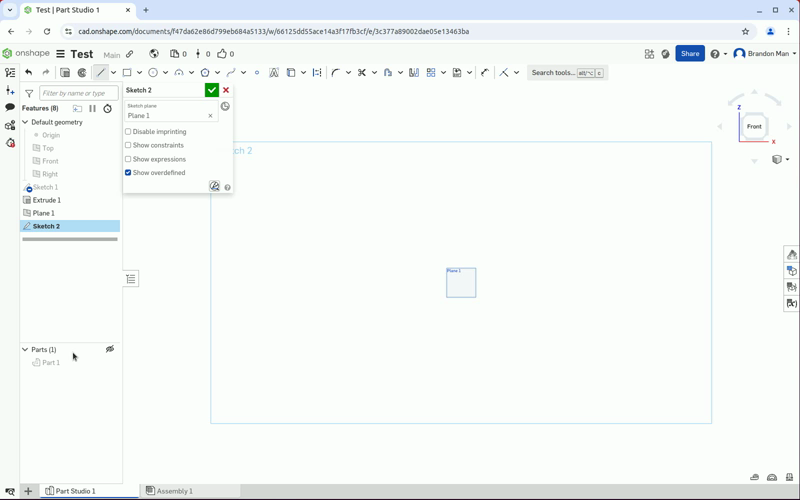
mouse_move(432, 282)
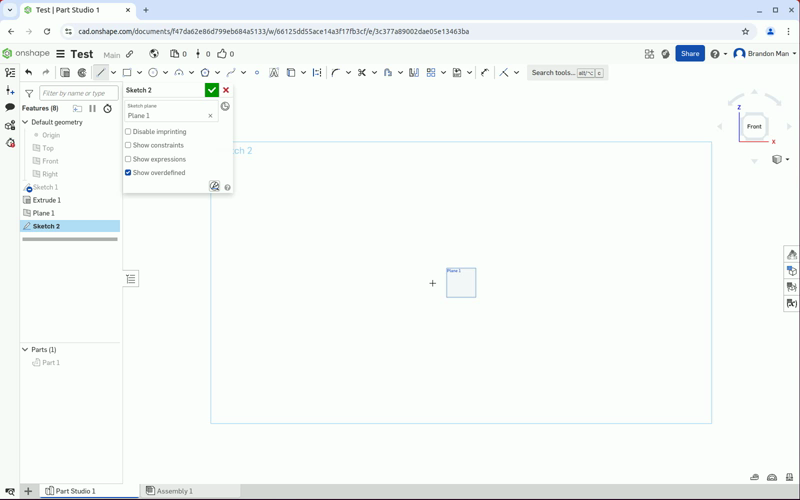
click(432, 282)
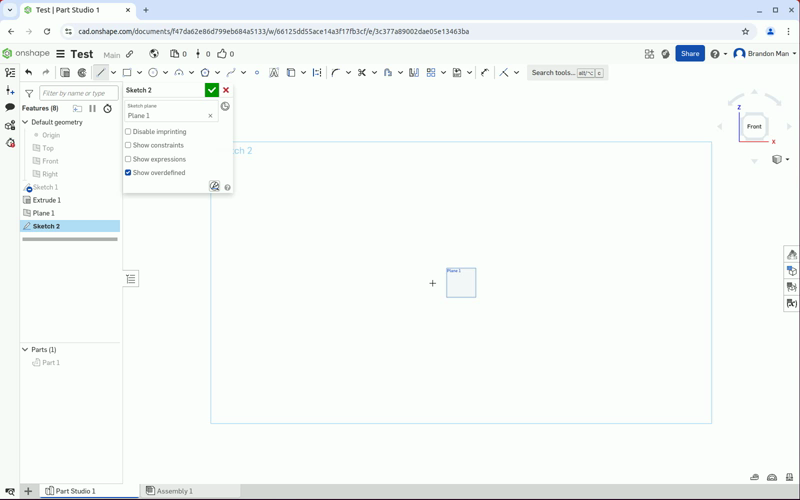
key_up(shift)
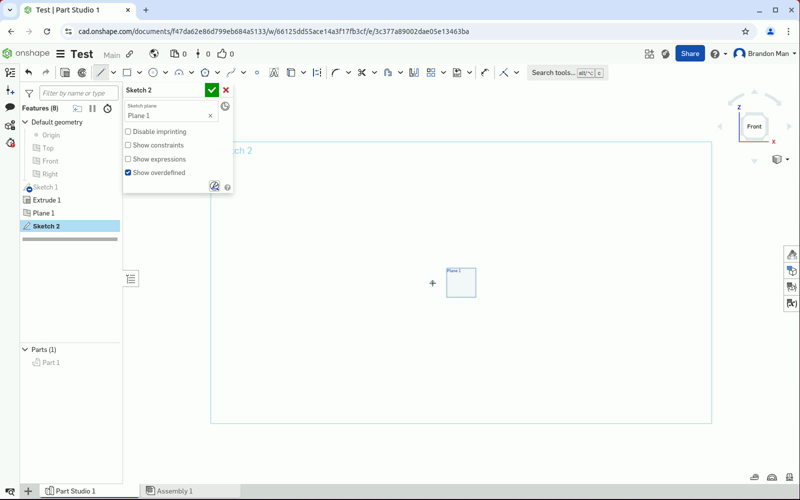
key_down(shift)
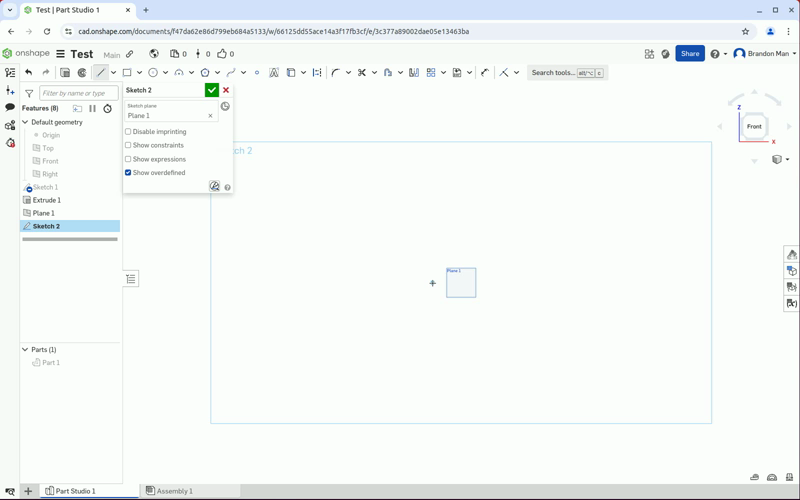
mouse_move(462, 282)
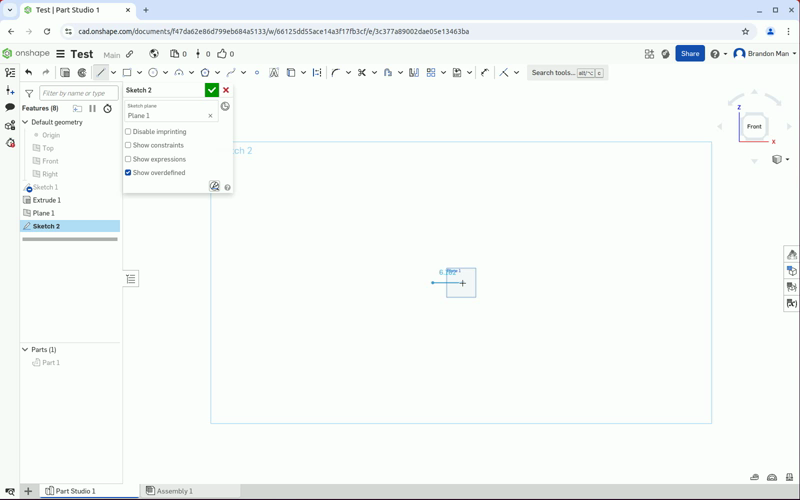
mouse_move(490, 282)
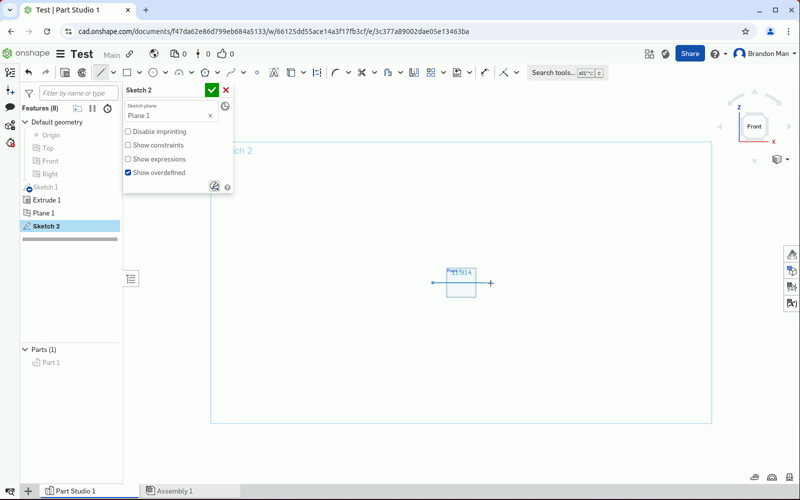
click(490, 282)
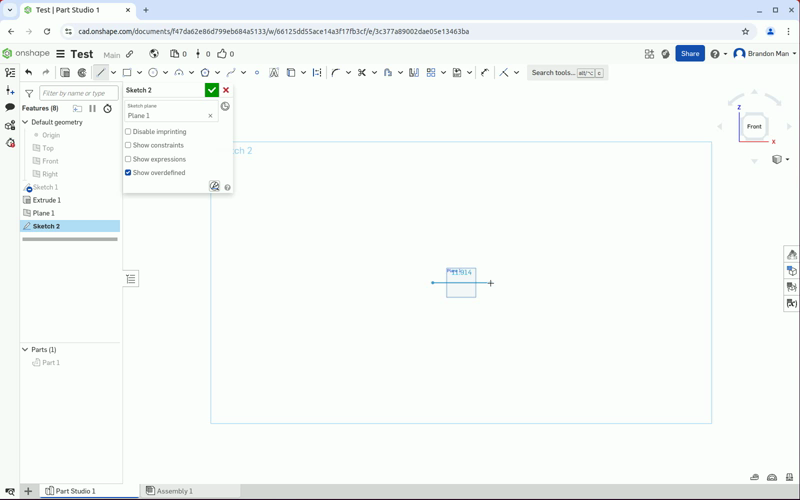
key_up(shift)
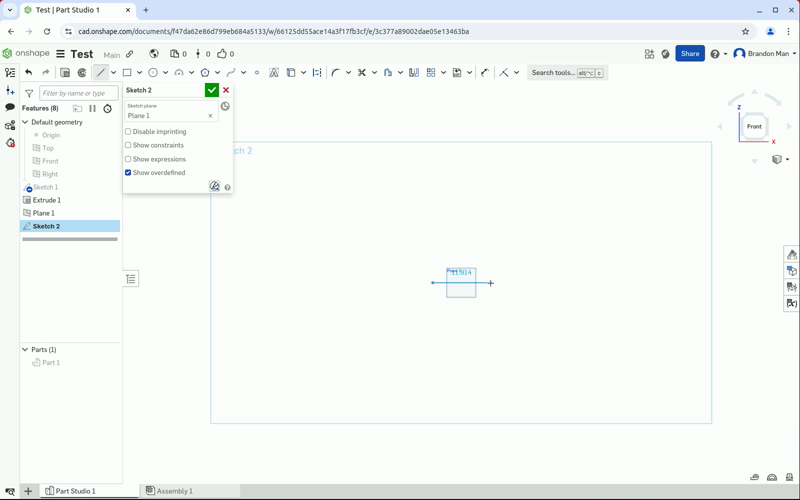
key_down(shift)
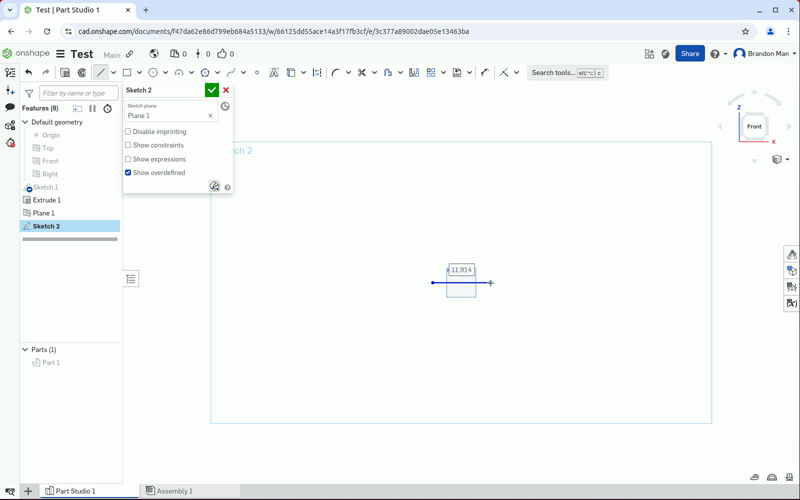
mouse_move(520, 282)
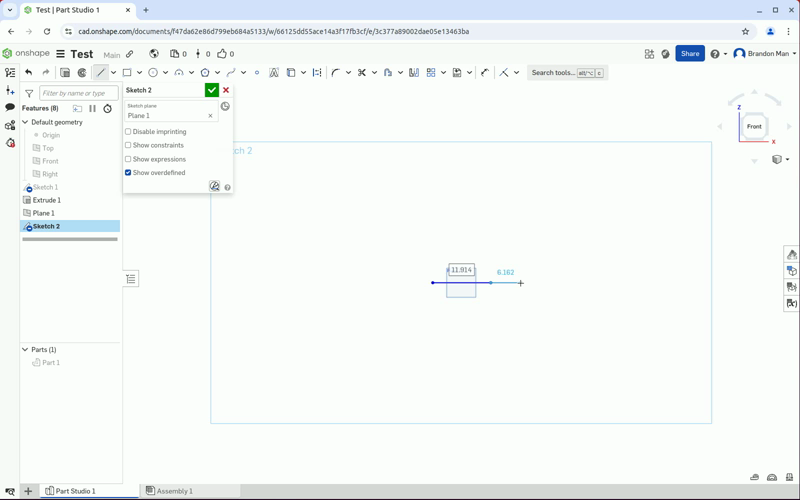
mouse_move(490, 260)
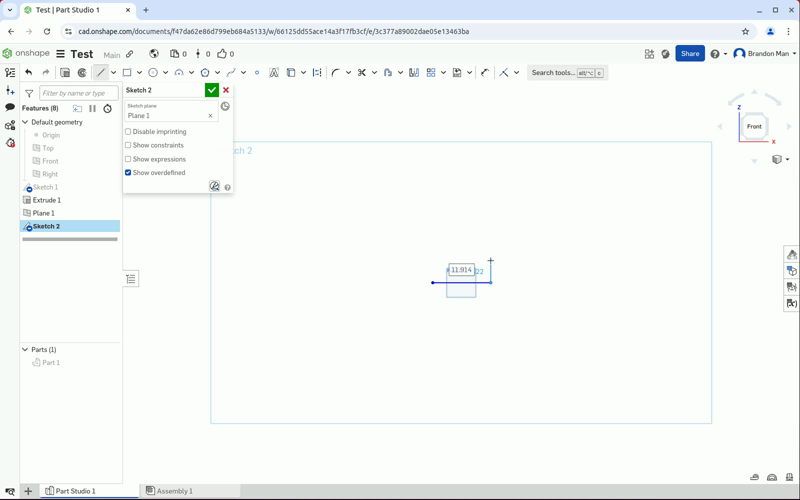
click(490, 260)
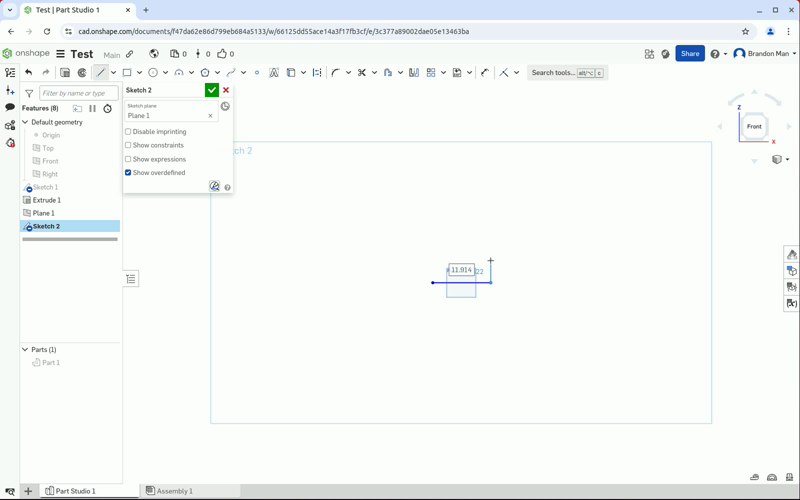
key_up(shift)
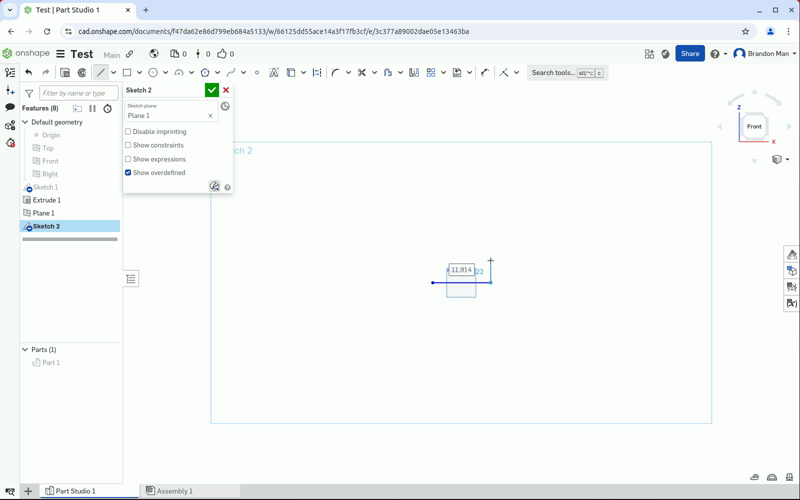
key_down(shift)
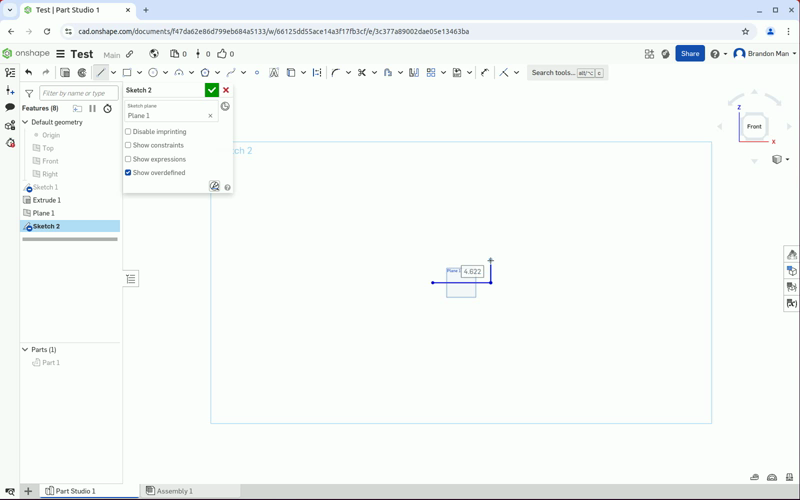
mouse_move(520, 260)
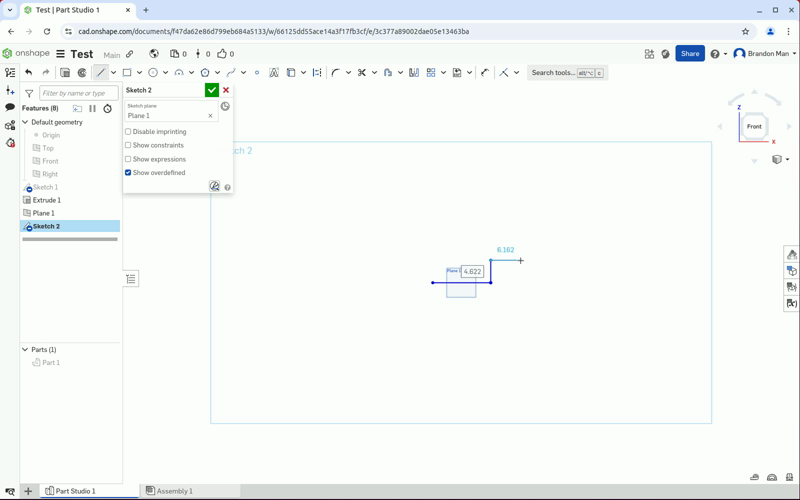
mouse_move(432, 260)
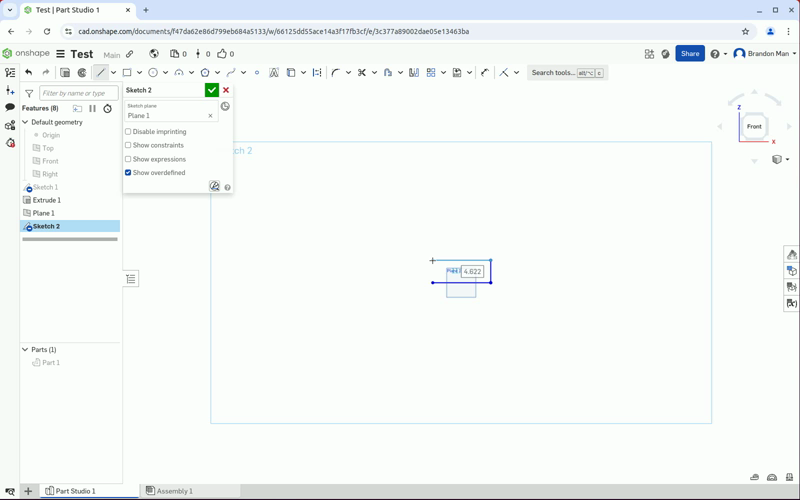
click(432, 260)
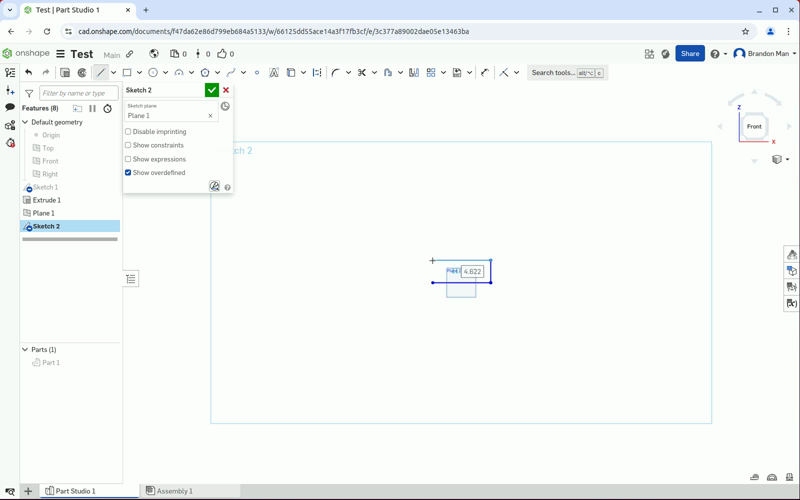
key_up(shift)
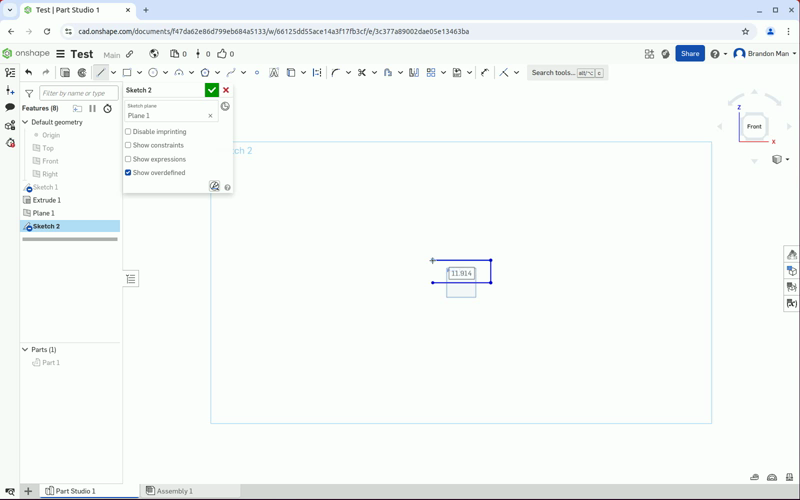
mouse_move(462, 260)
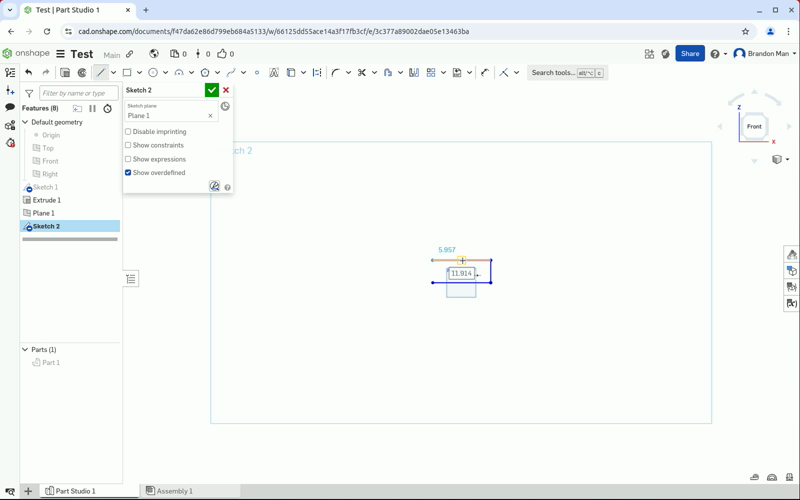
key_down(shift)
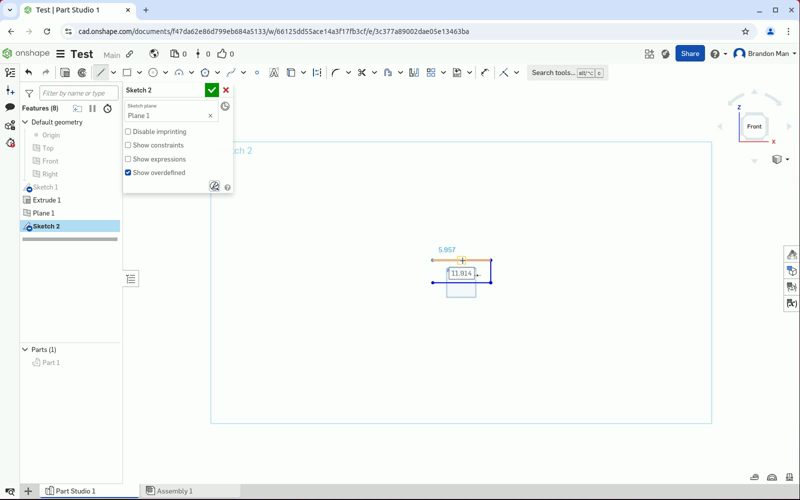
mouse_move(432, 282)
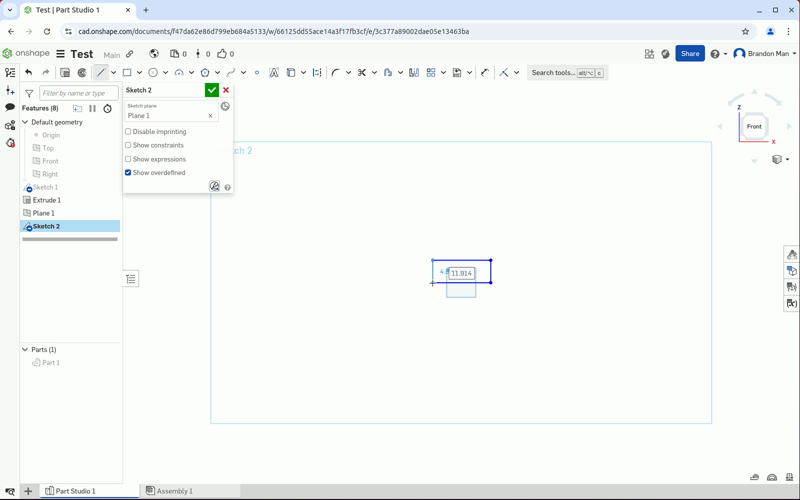
key_up(shift)
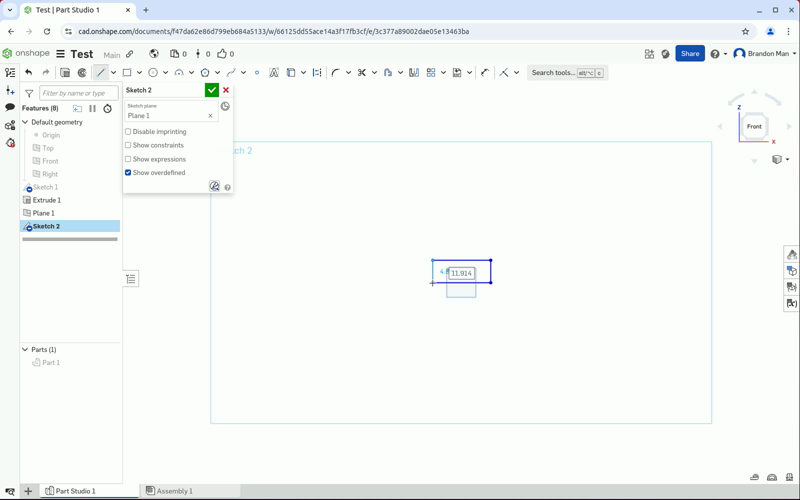
click(432, 282)
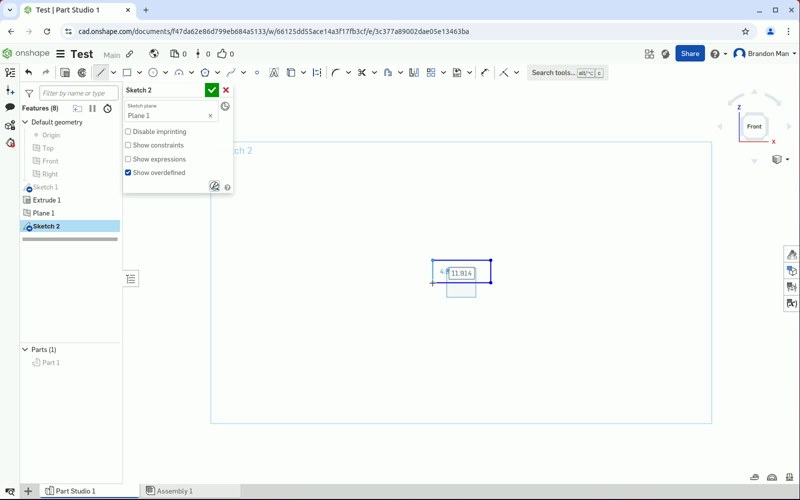
key(esc)
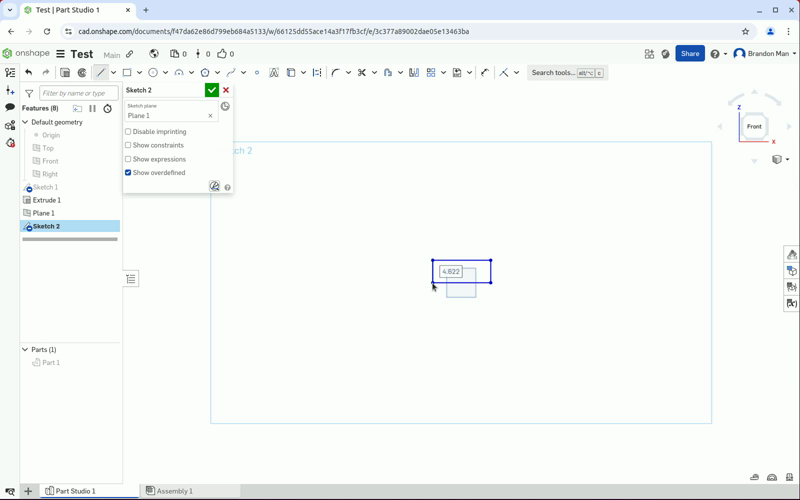
mouse_move(477, 271)
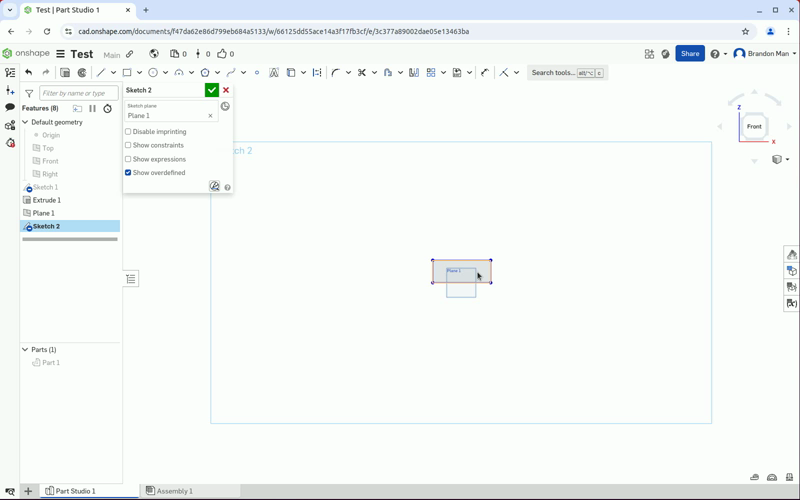
scroll(6)
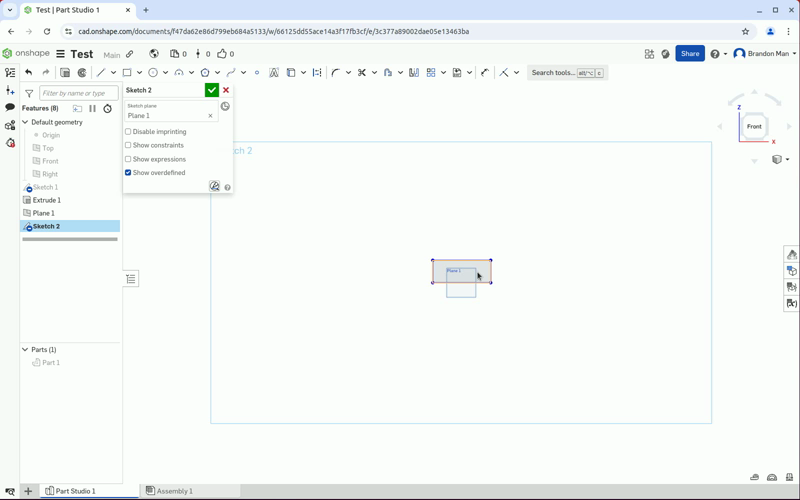
scroll(6)
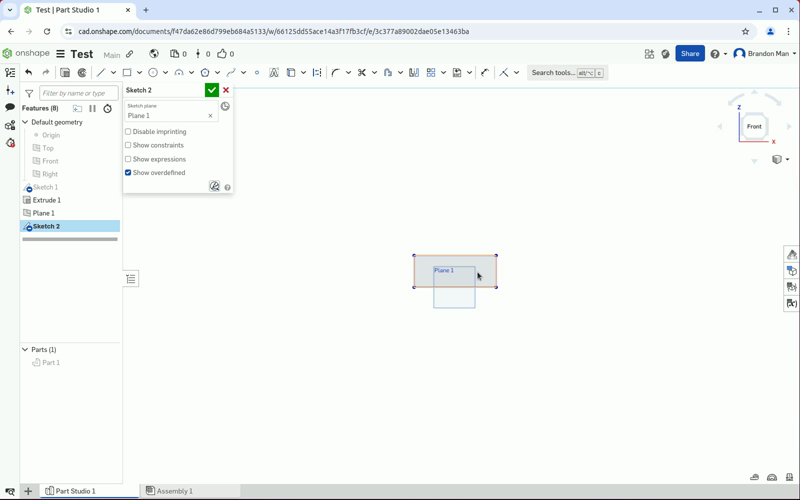
scroll(6)
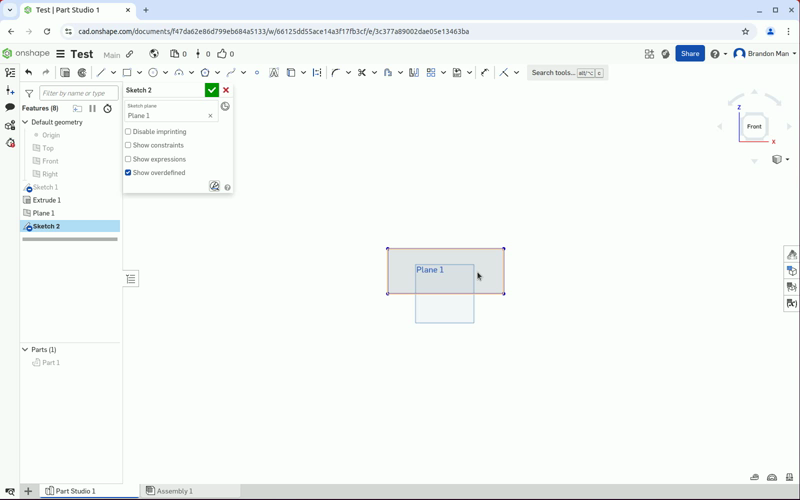
scroll(6)
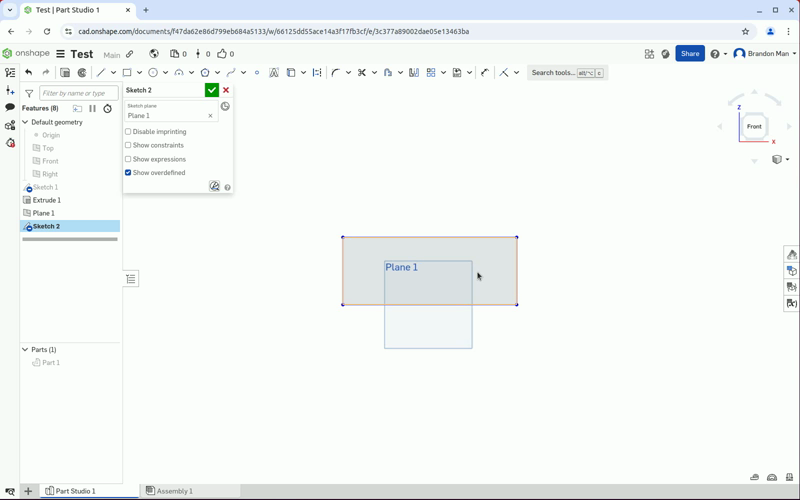
scroll(6)
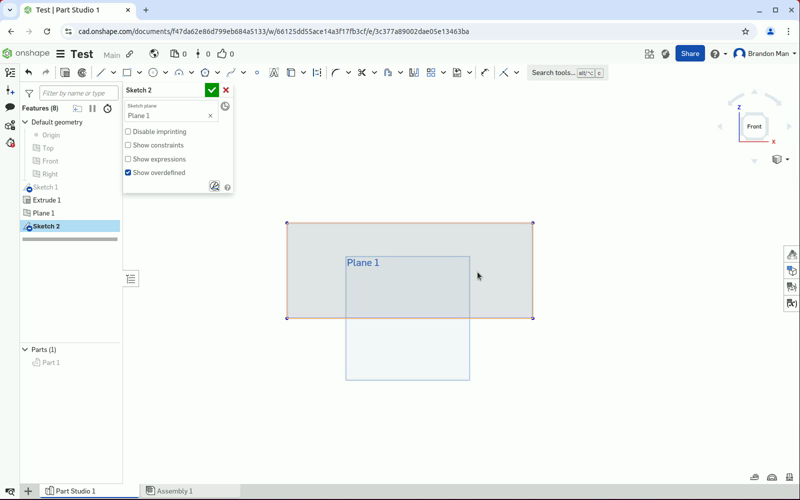
scroll(6)
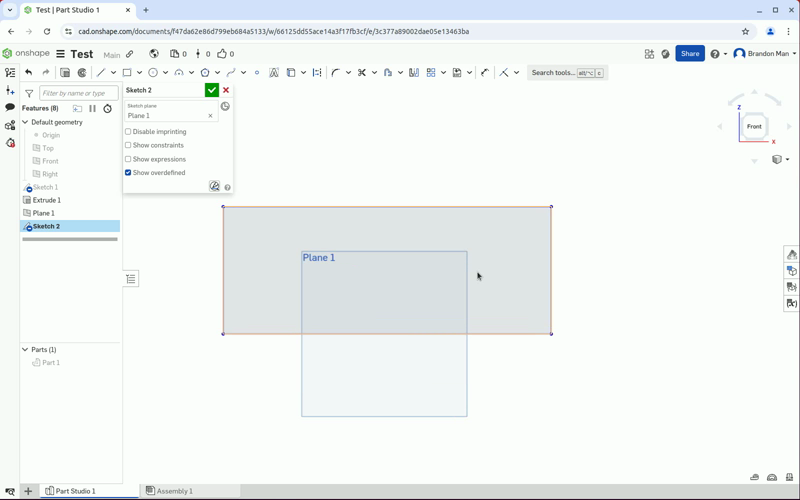
scroll(6)
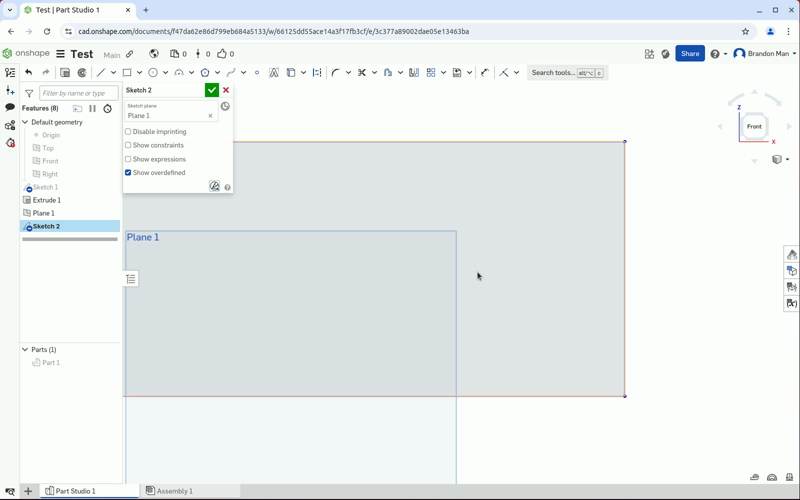
click(477, 271)
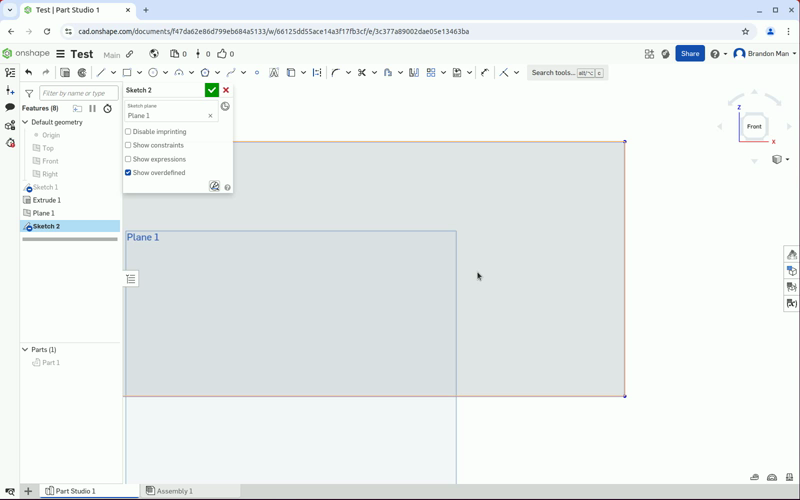
scroll(-6)
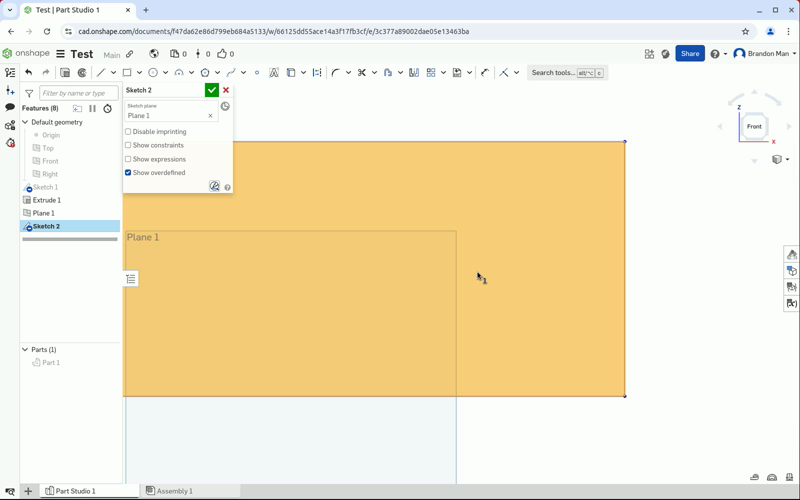
scroll(-6)
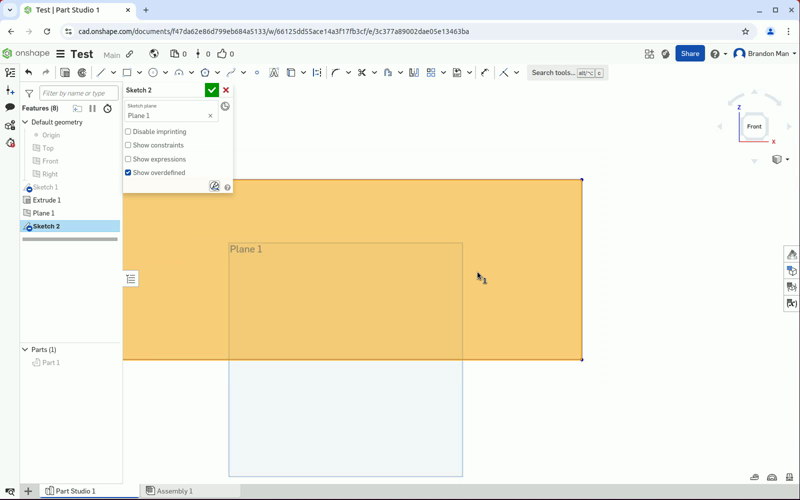
scroll(-6)
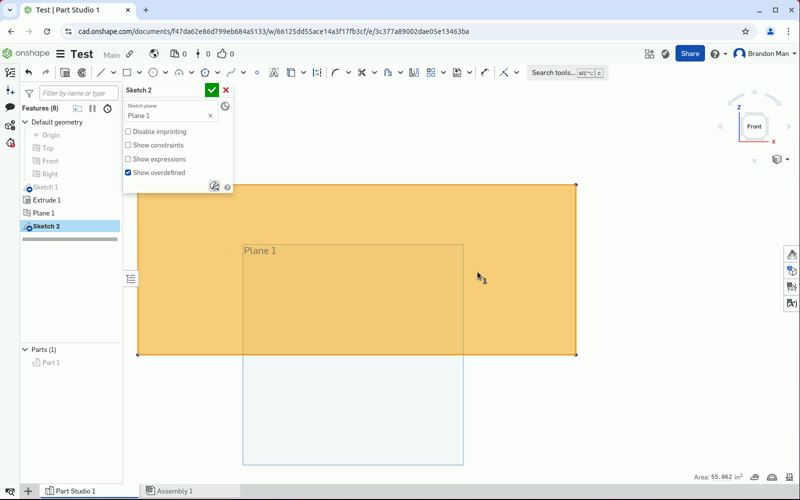
scroll(-6)
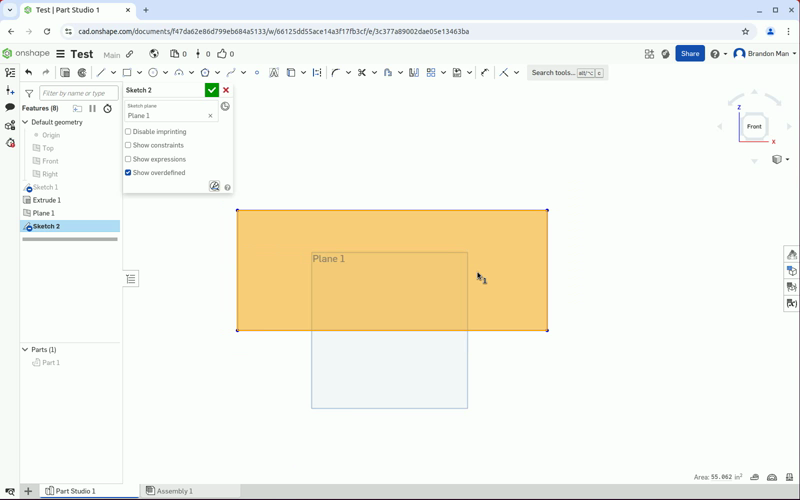
scroll(-6)
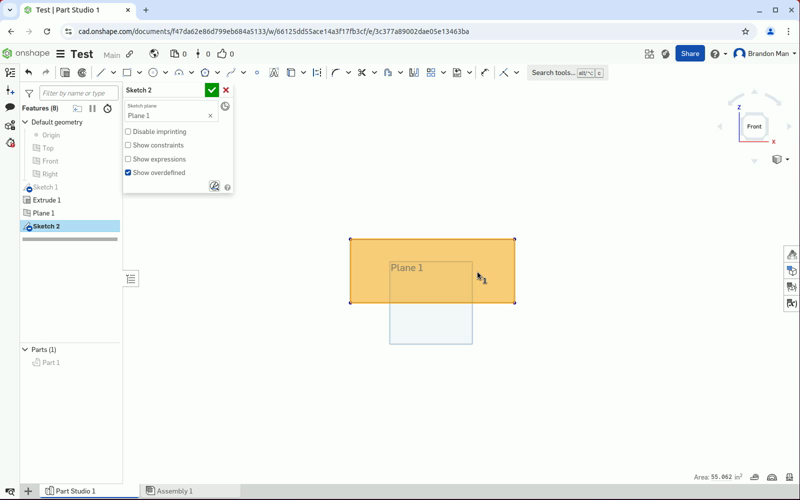
scroll(-6)
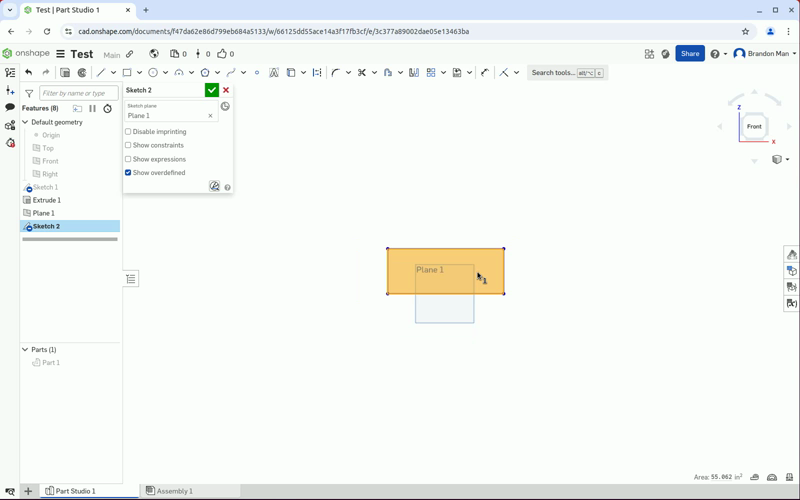
scroll(-6)
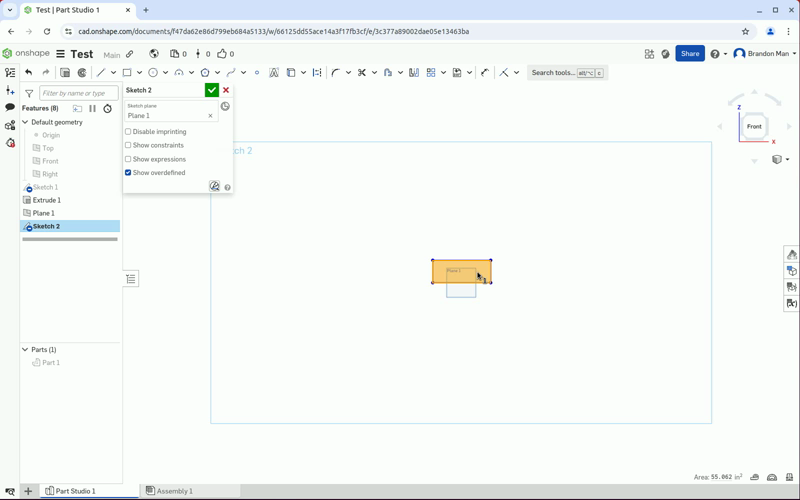
mouse_move(73, 352)
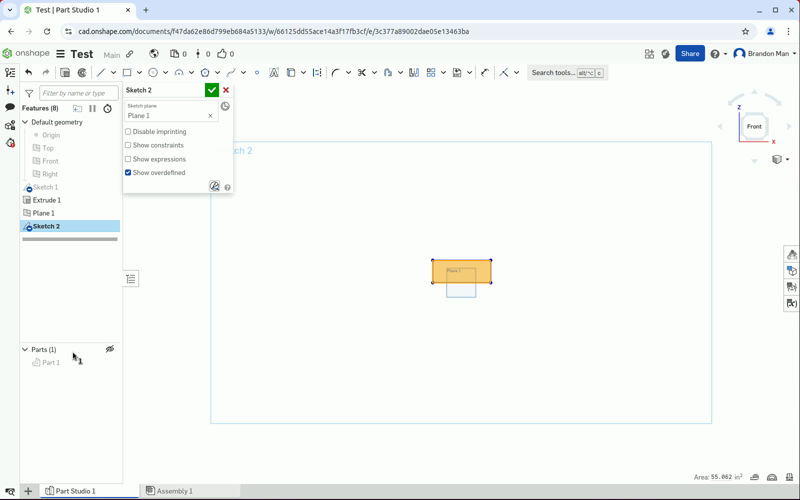
key(shift+y)
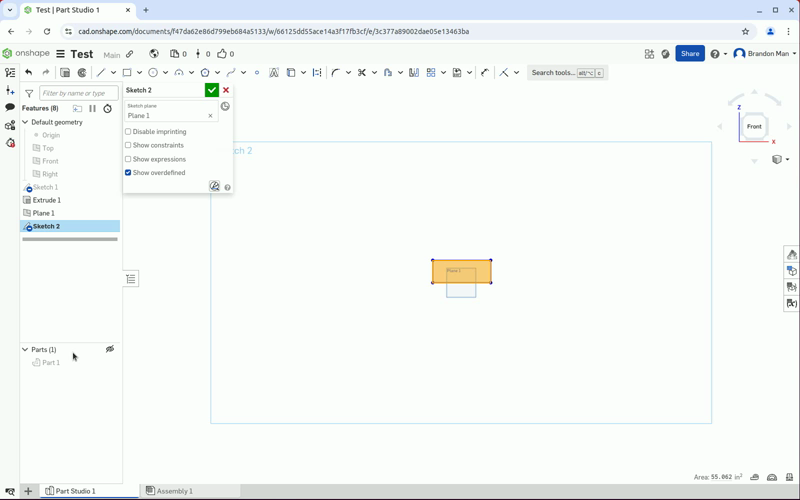
key(shift+e)
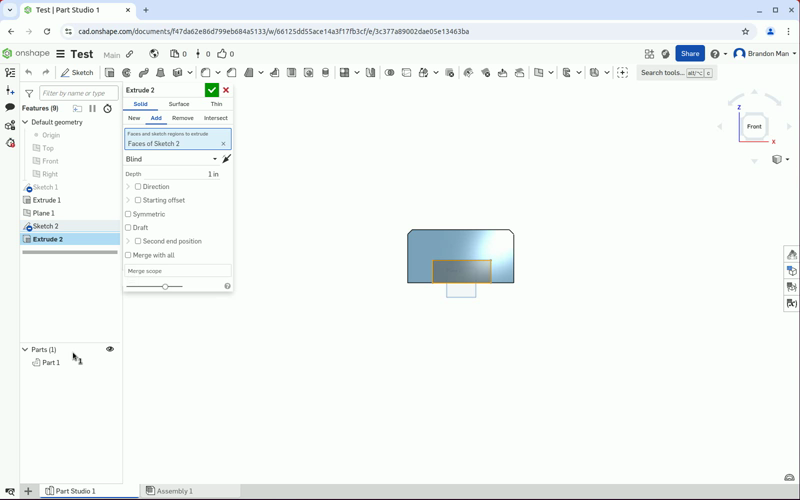
mouse_move(143, 106)
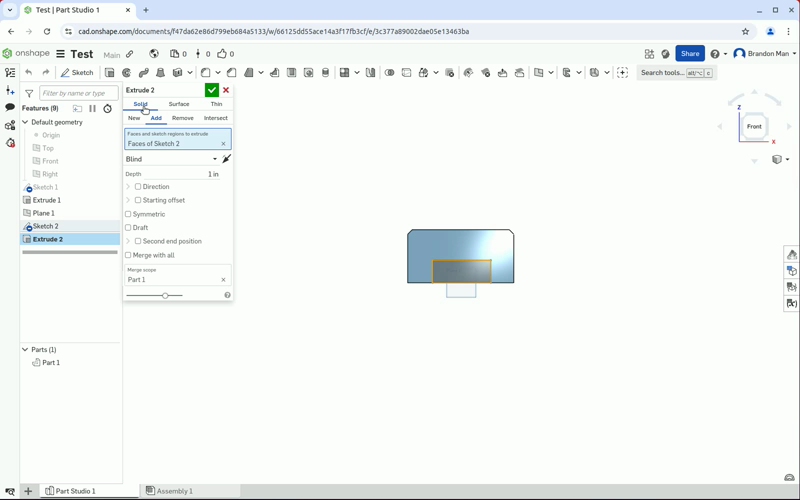
click(143, 106)
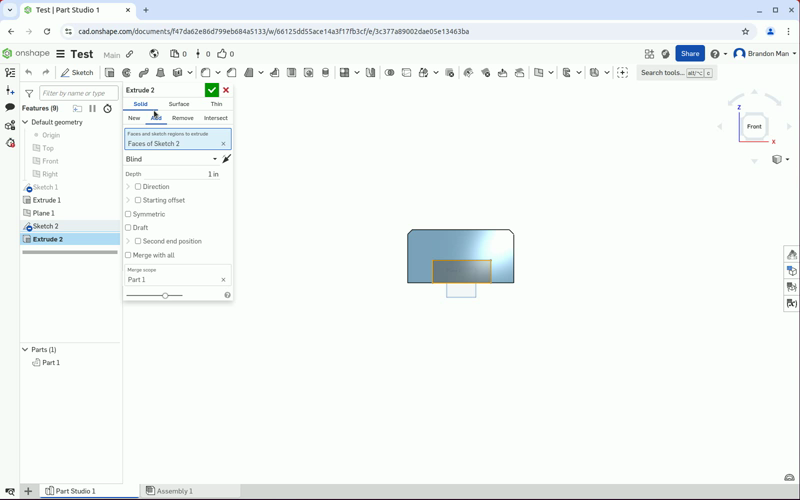
mouse_move(186, 120)
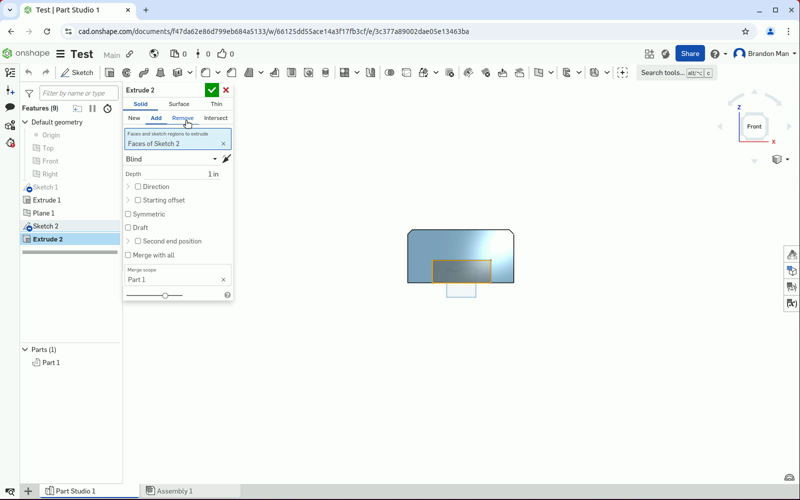
click(186, 120)
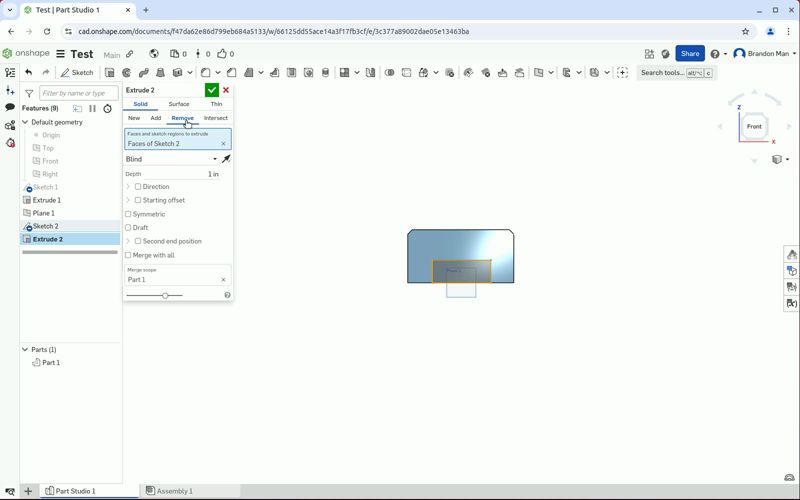
key(tab, 4)
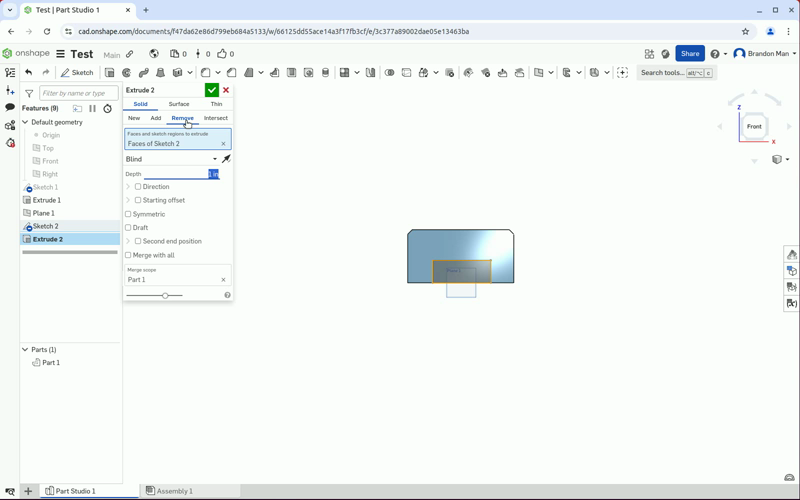
text(11.795)
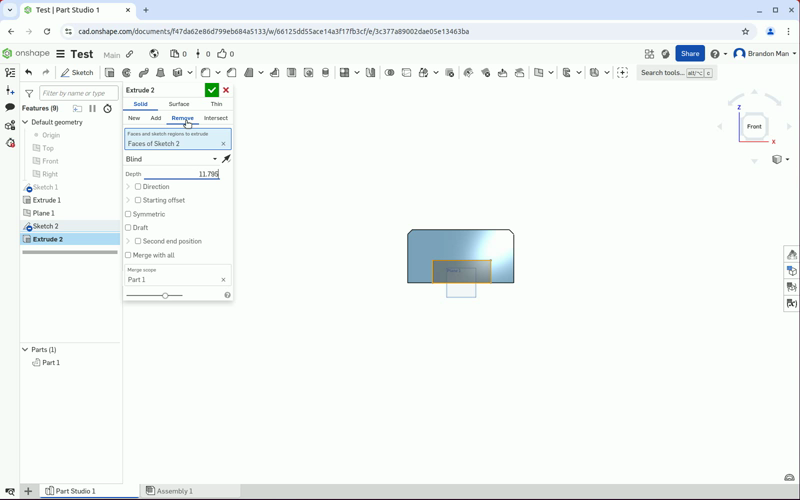
key(tab, 6)
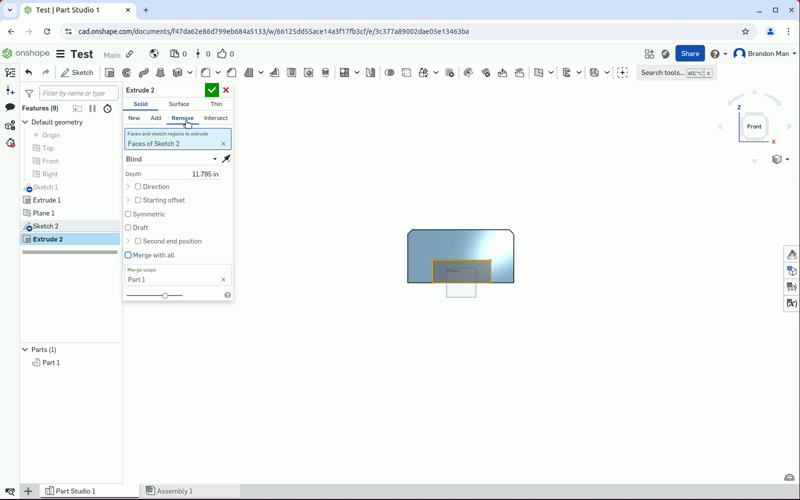
key(space)
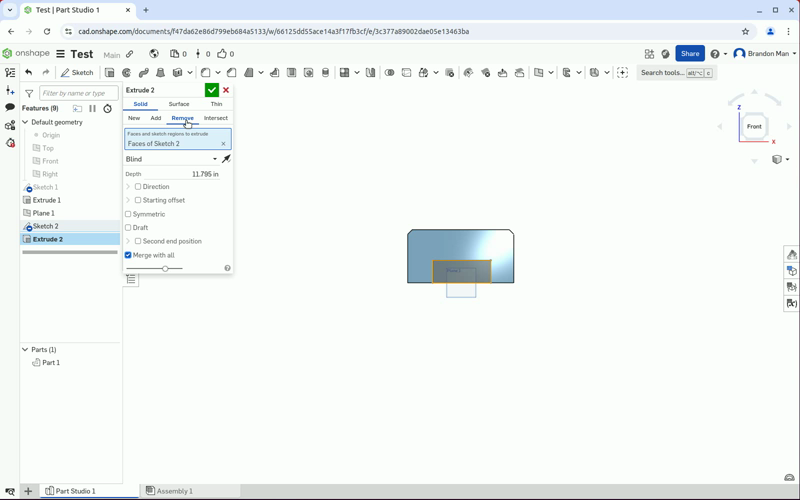
key(enter)
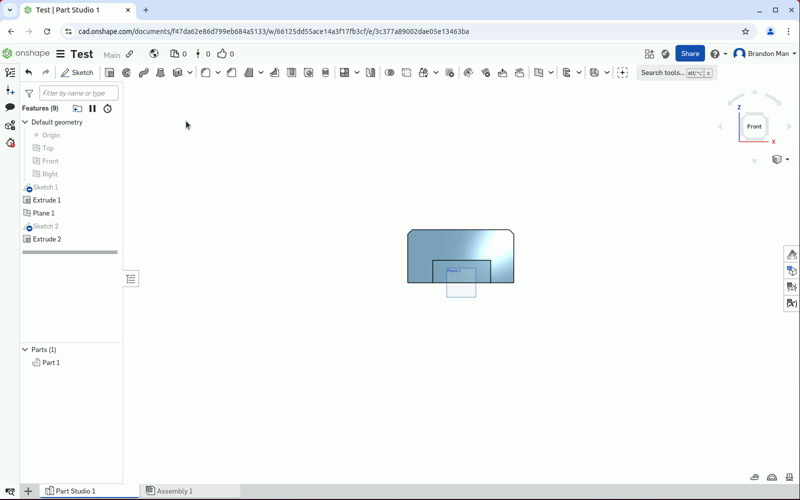
key(shift+h)
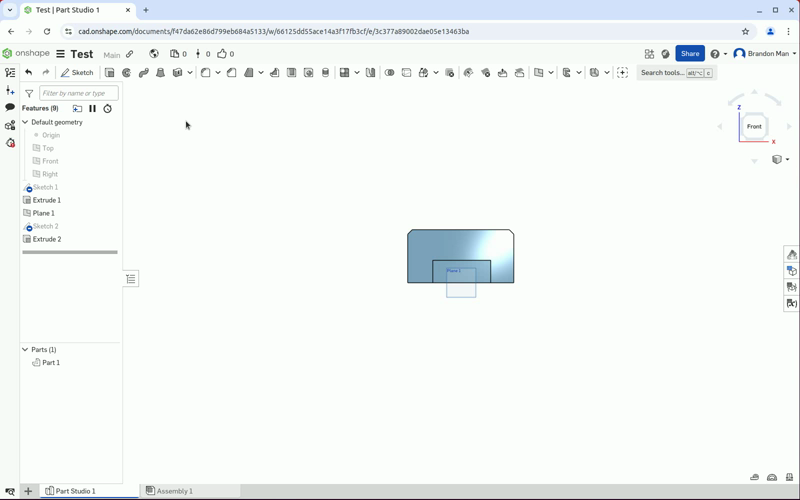
key(shift+h)
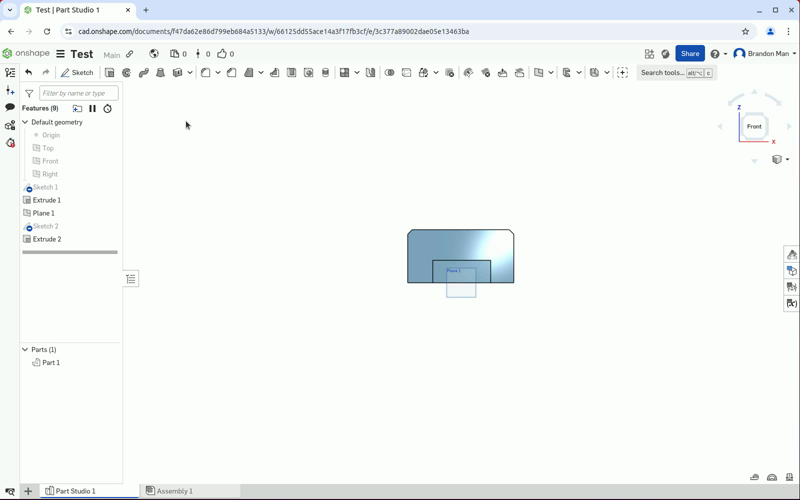
key(shift+7)
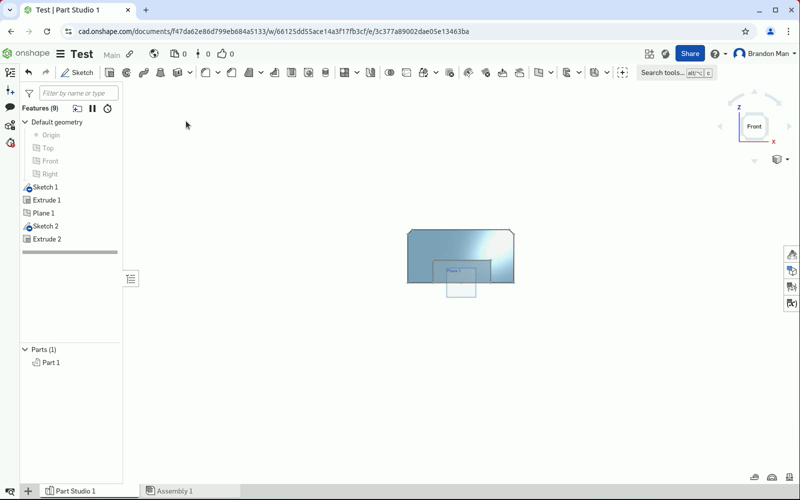
key(left, 2)
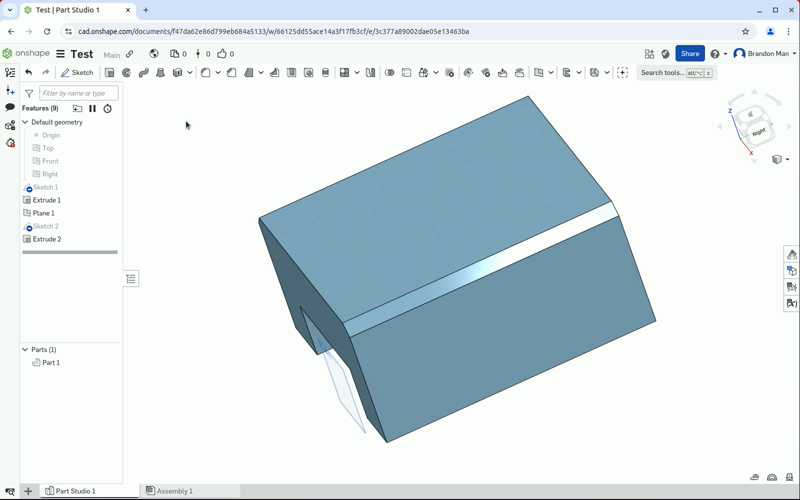
key(down, 2)
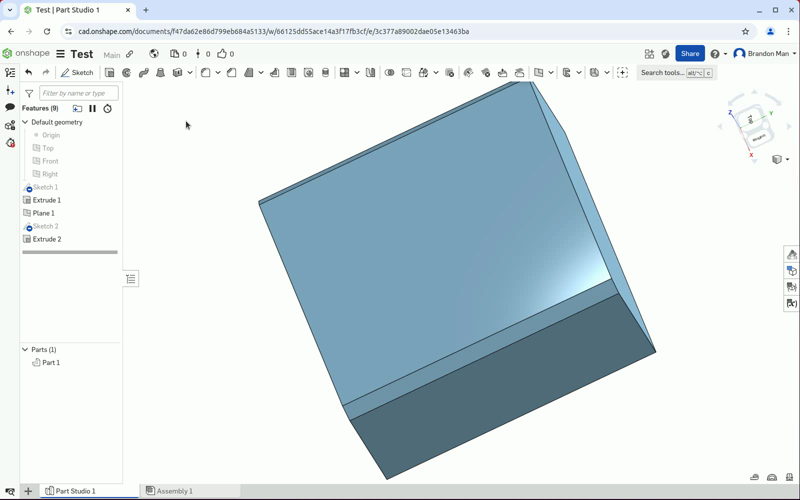
key(up, 2)
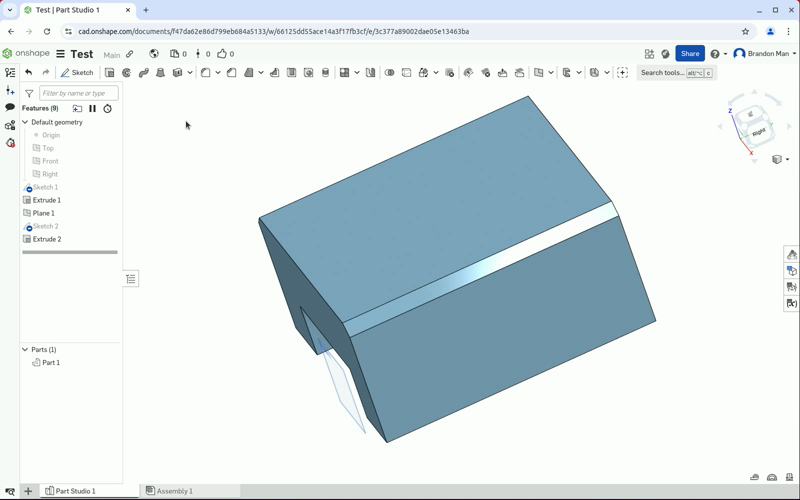
key(right, 2)
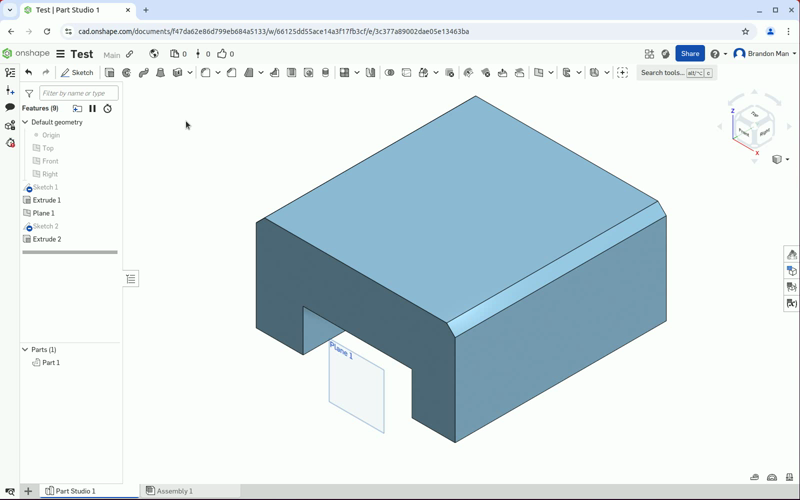
mouse_move(73, 189)
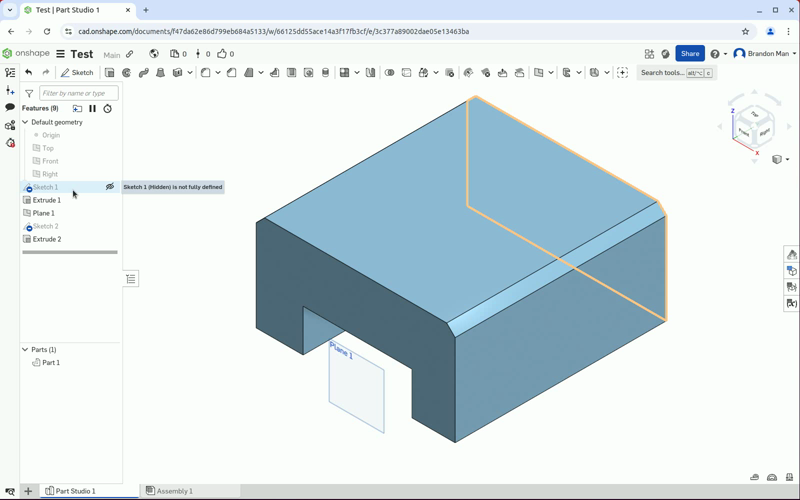
click(73, 189)